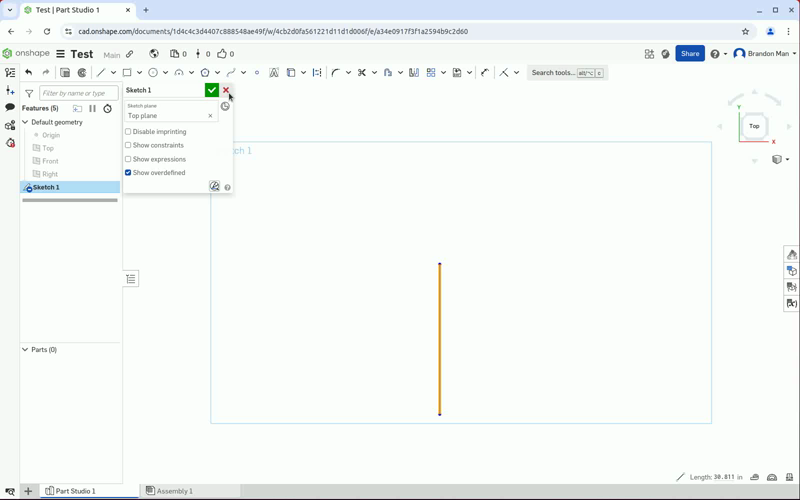
key(shift+h)
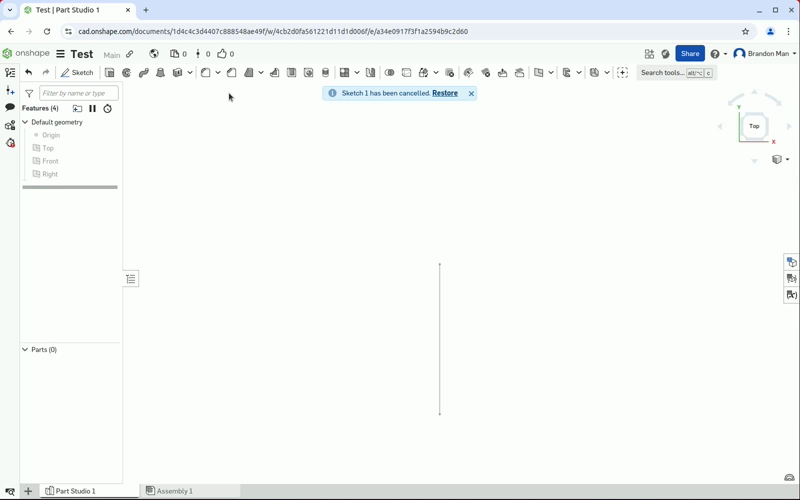
mouse_move(73, 352)
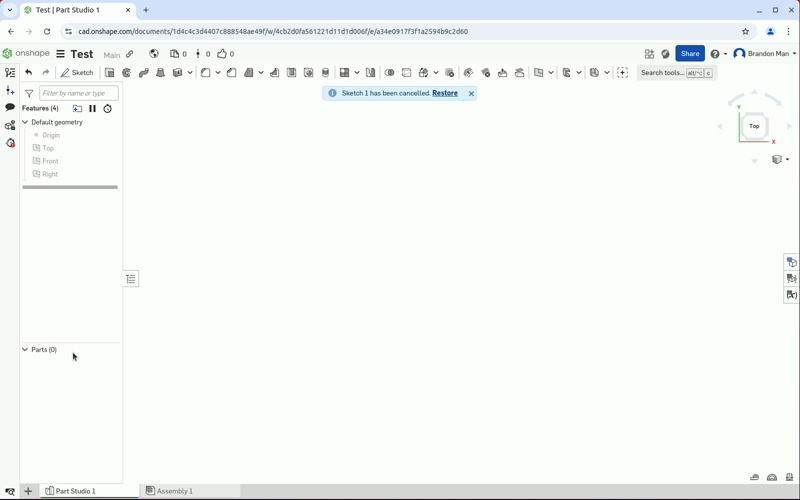
key(y)
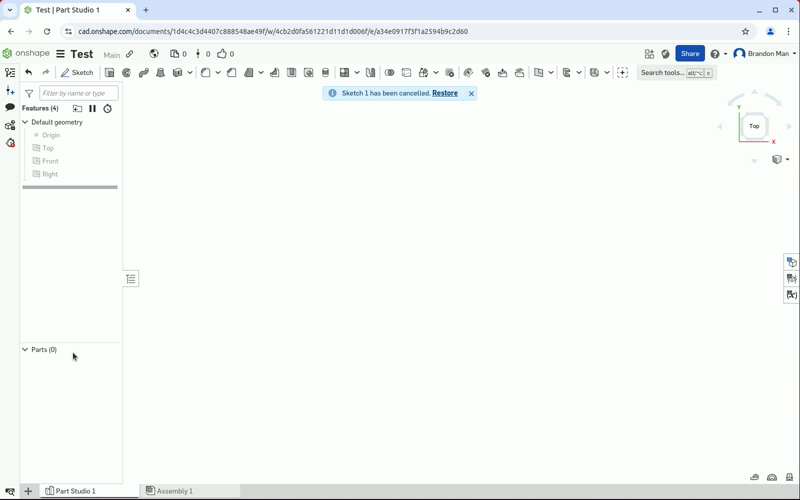
key(shift+p)
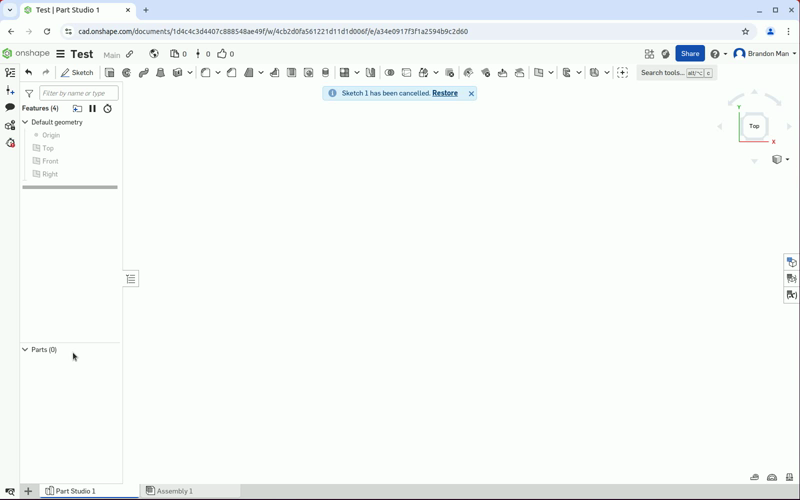
key(space)
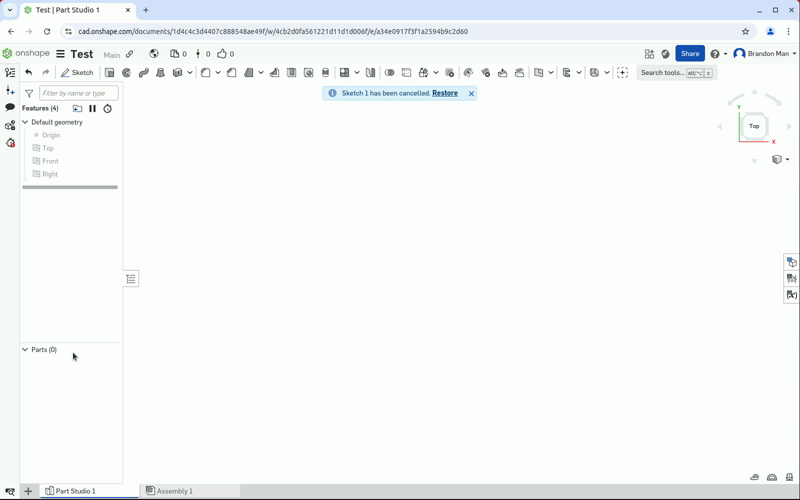
key_down(shift)
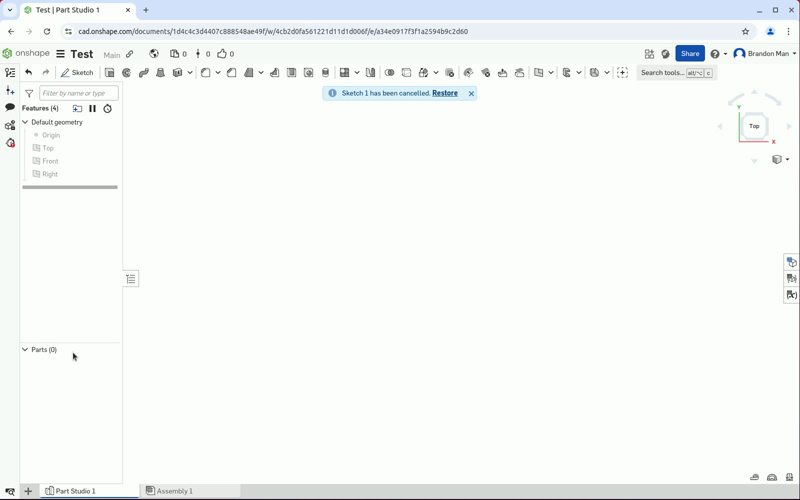
key(up)
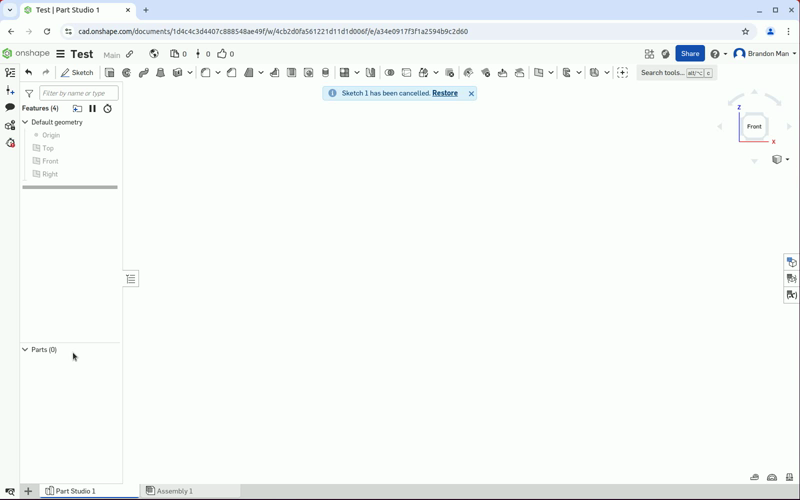
key_up(shift)
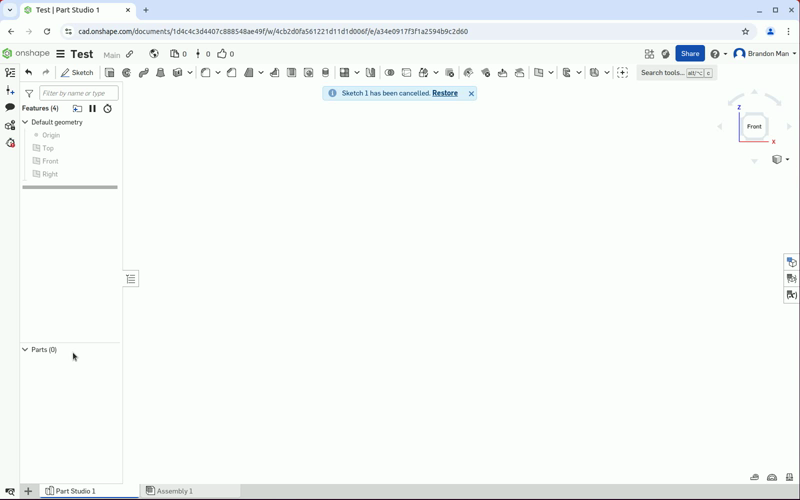
mouse_move(73, 352)
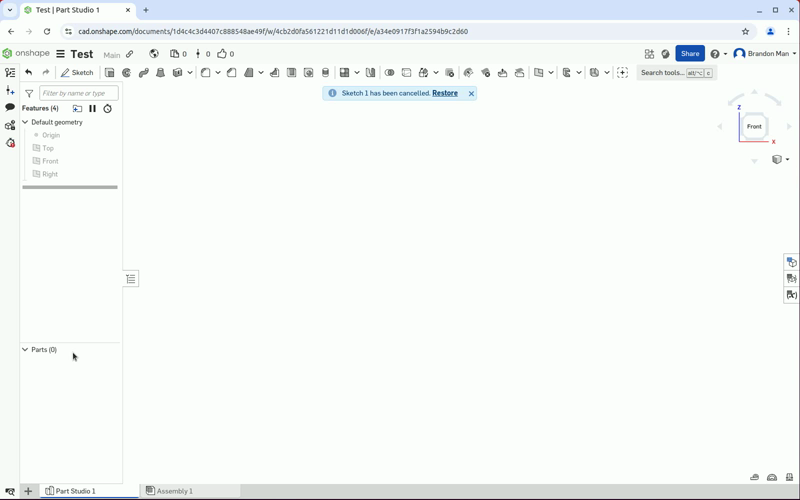
key(shift+y)
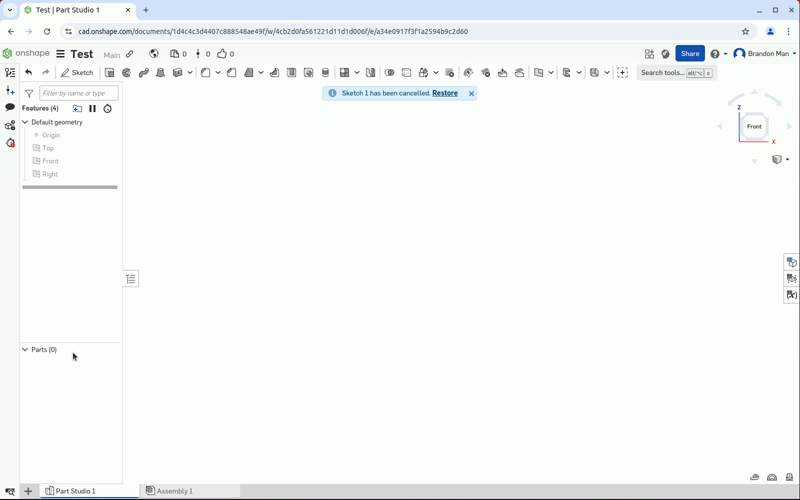
key(shift+s)
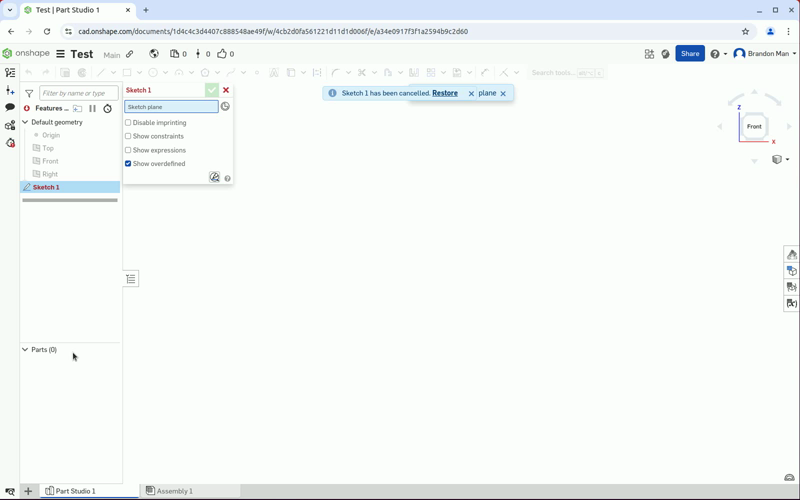
mouse_move(73, 163)
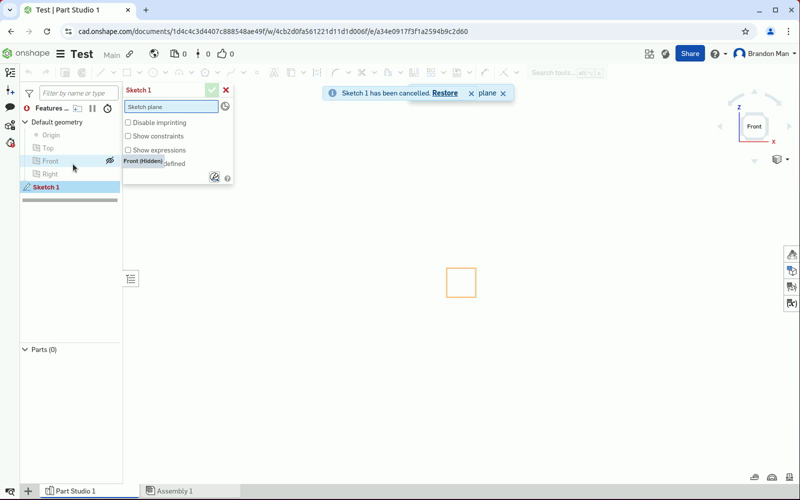
click(73, 163)
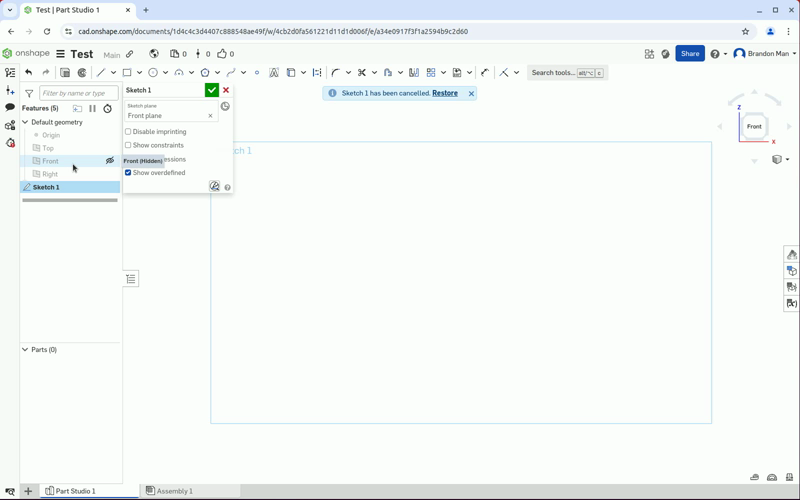
mouse_move(73, 352)
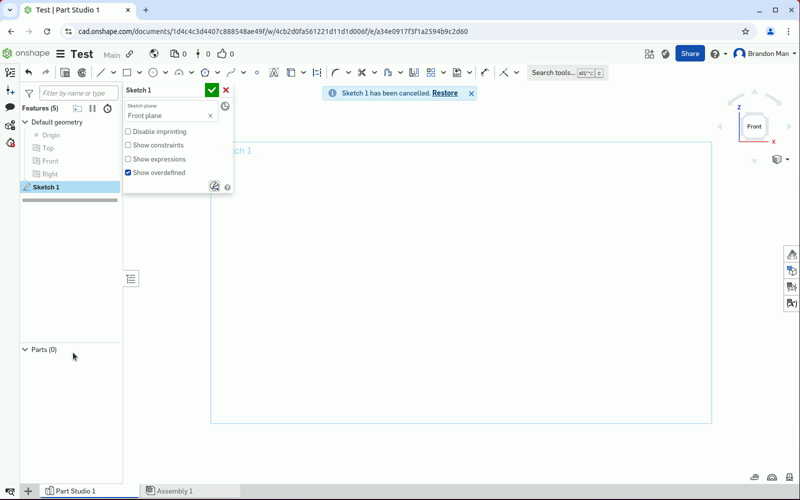
key(y)
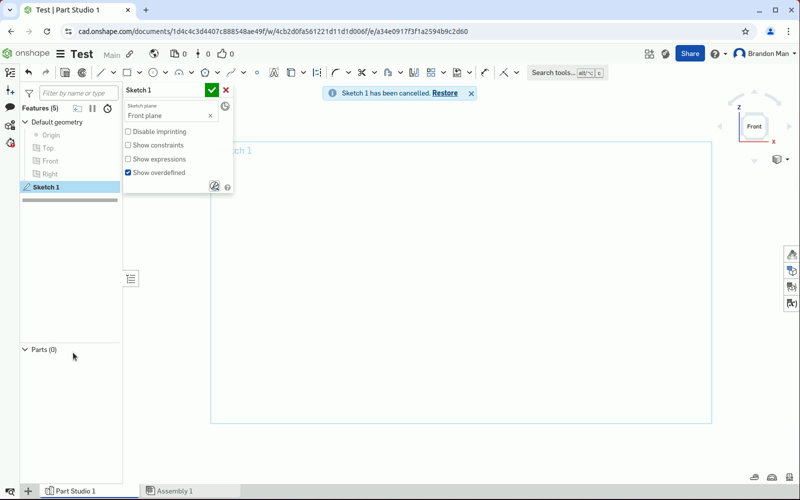
key(l)
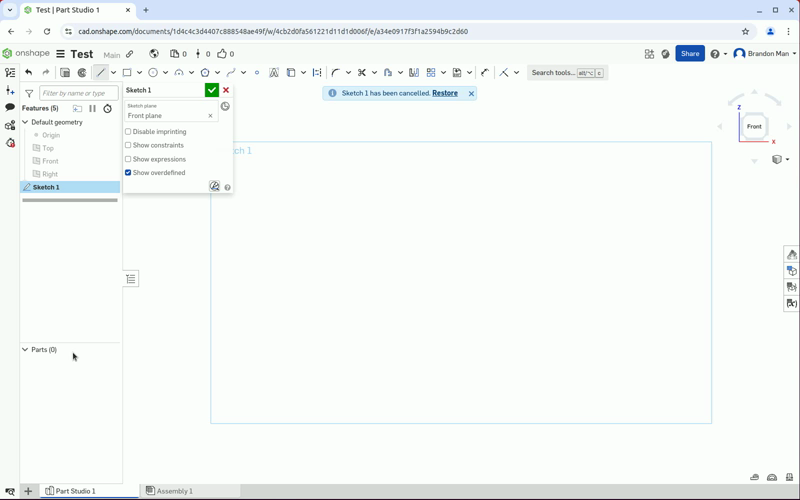
key_down(shift)
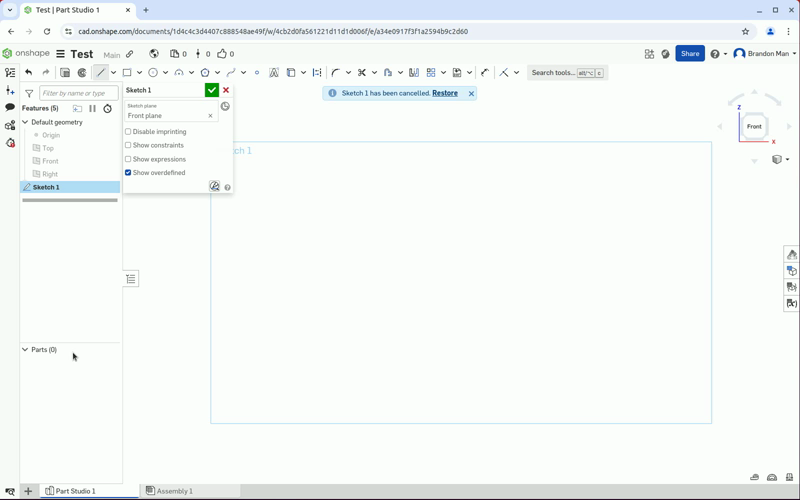
mouse_move(445, 171)
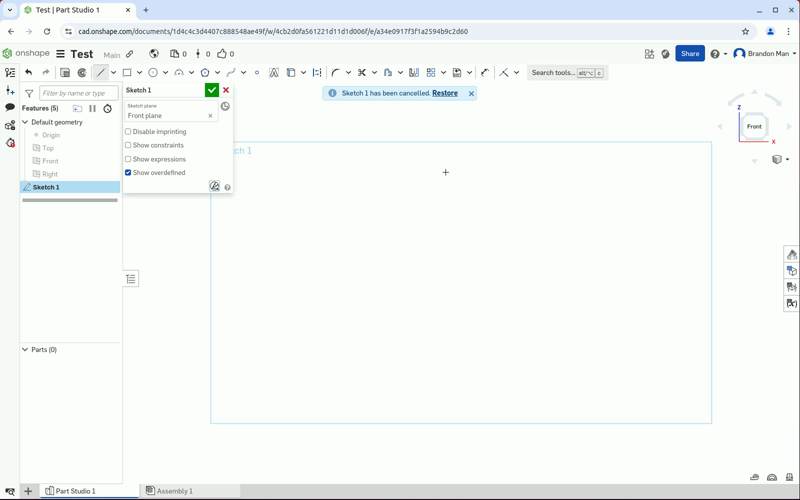
click(445, 171)
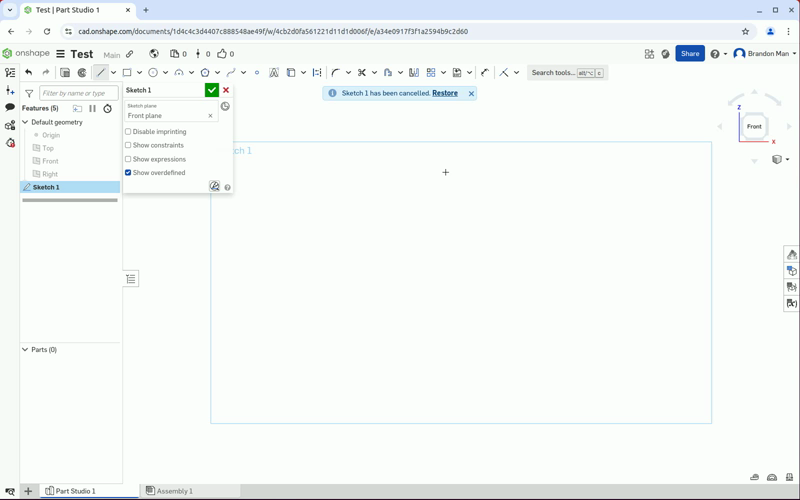
key_up(shift)
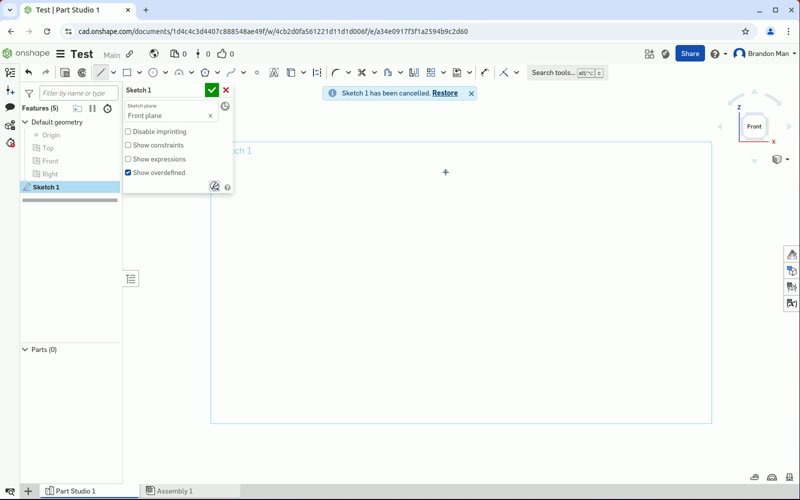
key_down(shift)
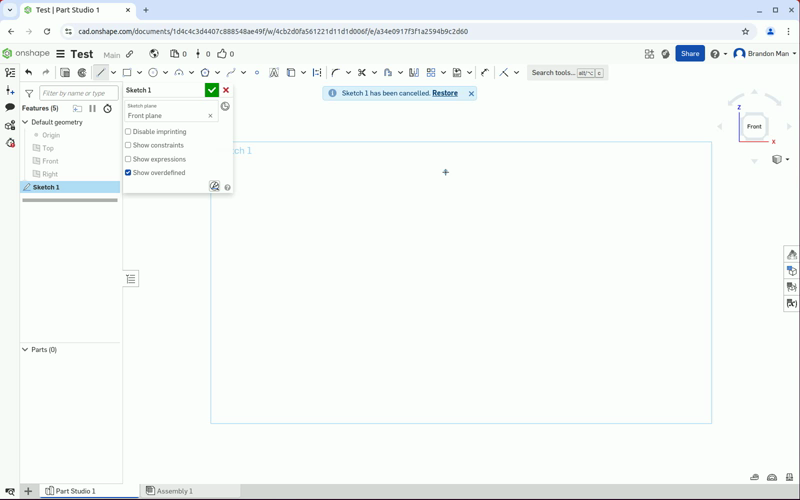
mouse_move(475, 171)
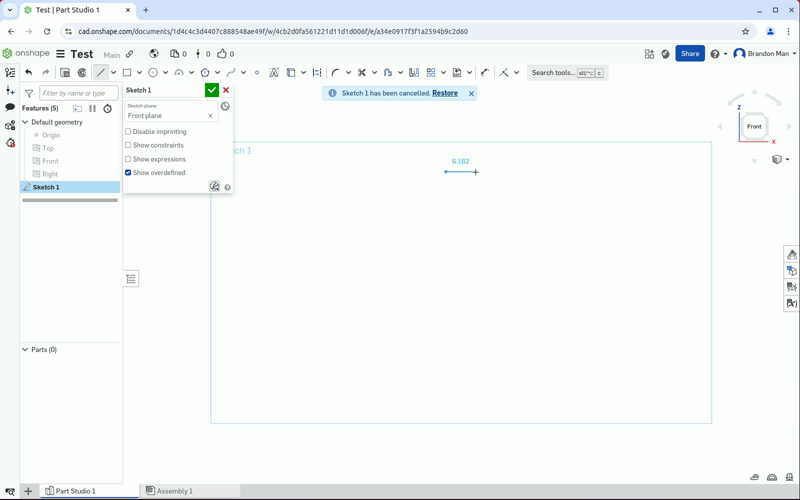
mouse_move(477, 171)
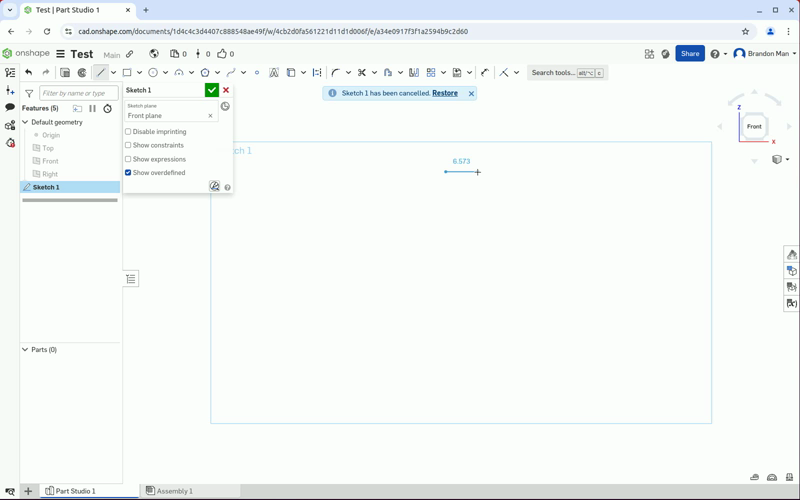
click(477, 171)
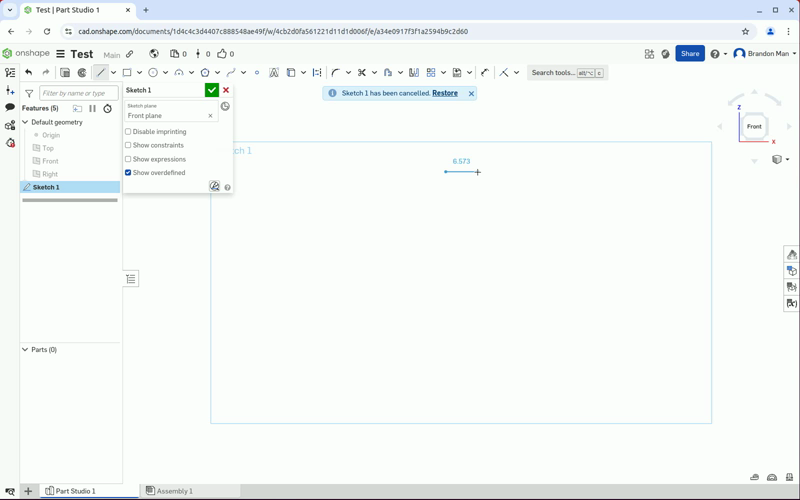
key_up(shift)
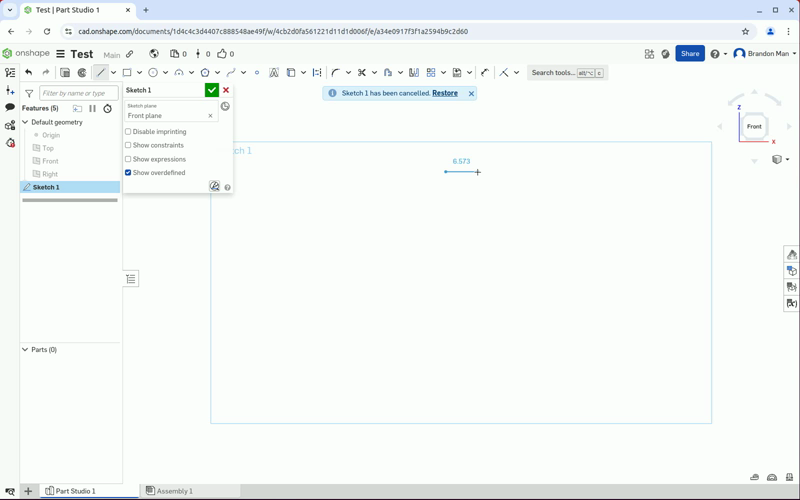
key(esc)
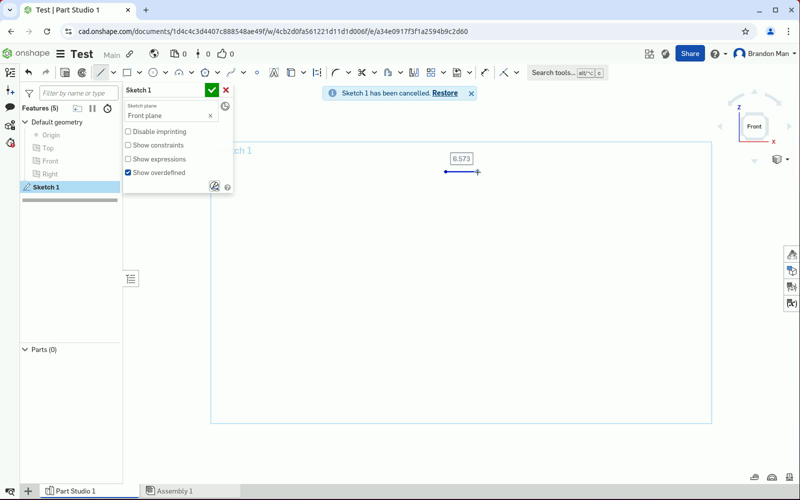
key(a)
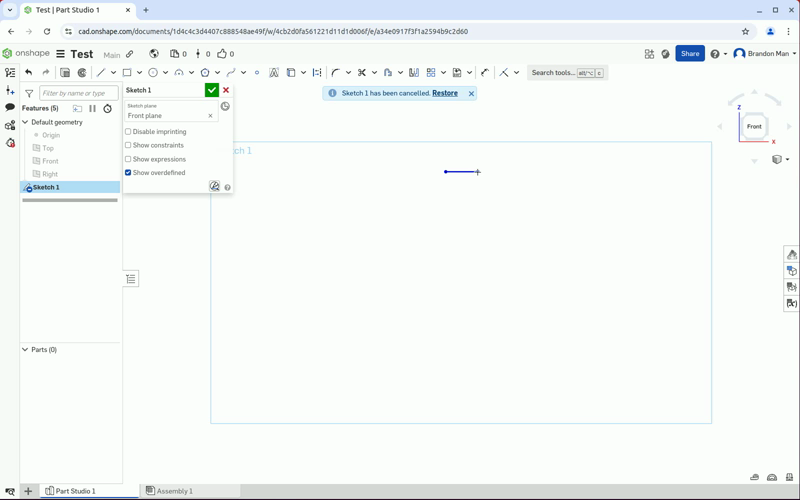
mouse_move(477, 171)
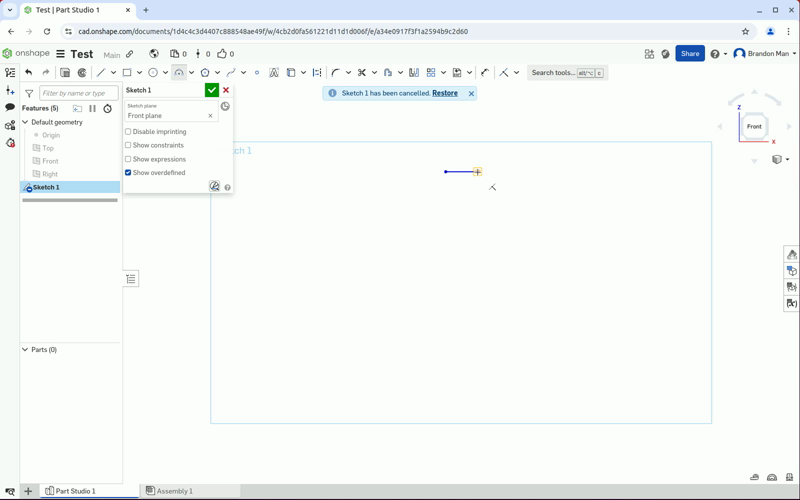
click(477, 171)
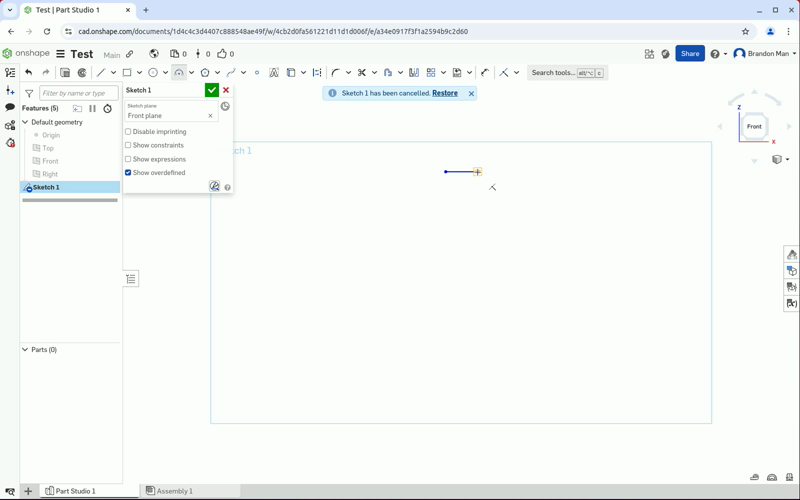
mouse_move(445, 171)
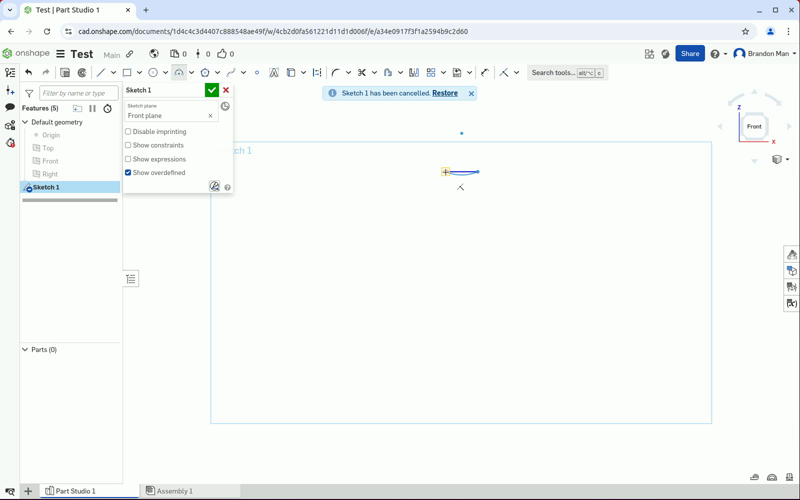
click(445, 171)
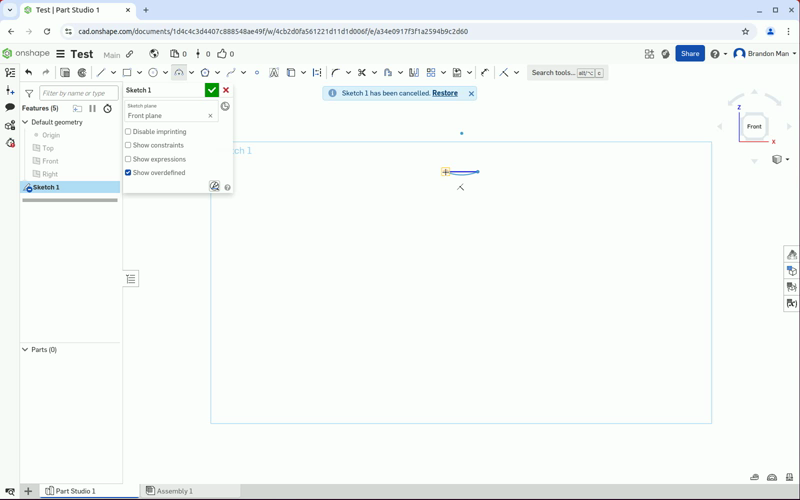
key_down(shift)
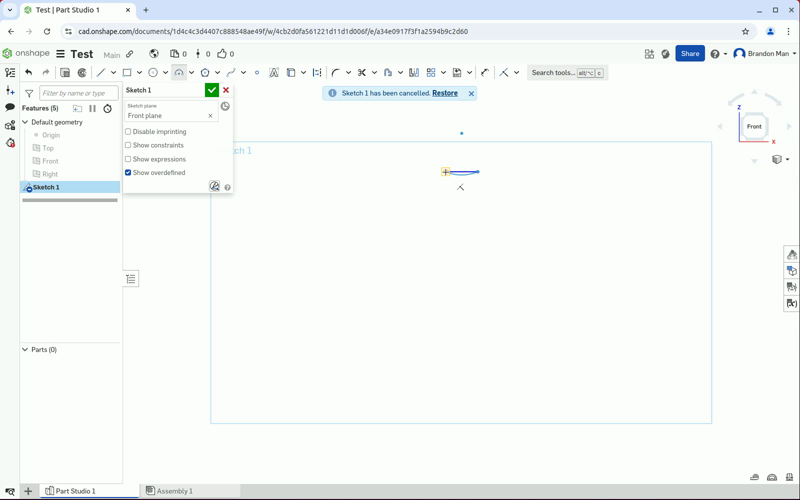
mouse_move(461, 170)
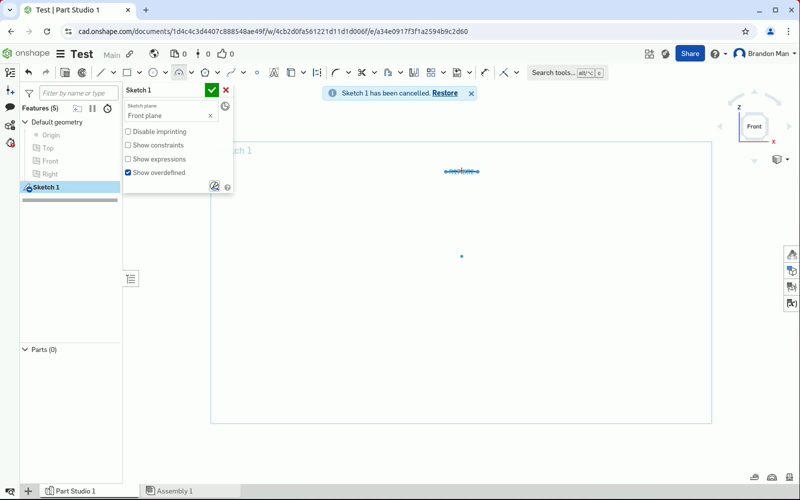
click(461, 170)
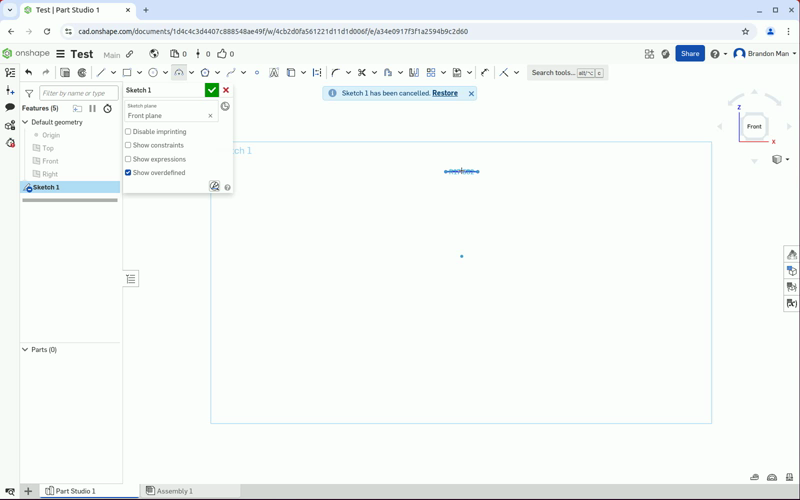
key_up(shift)
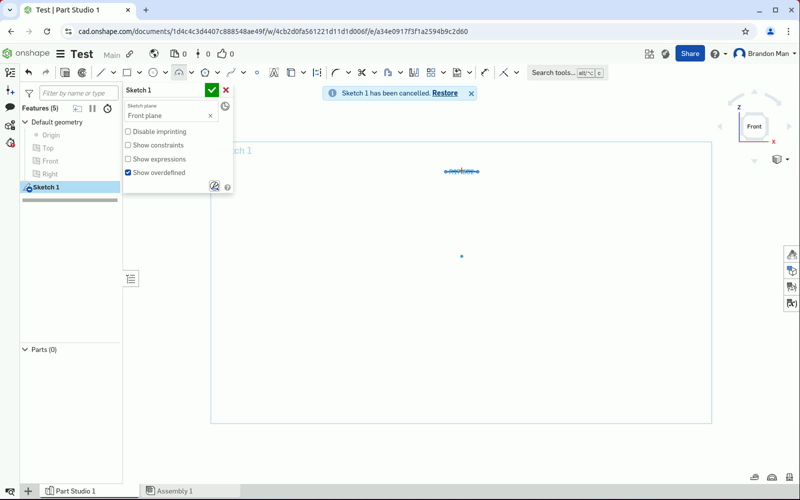
key(esc)
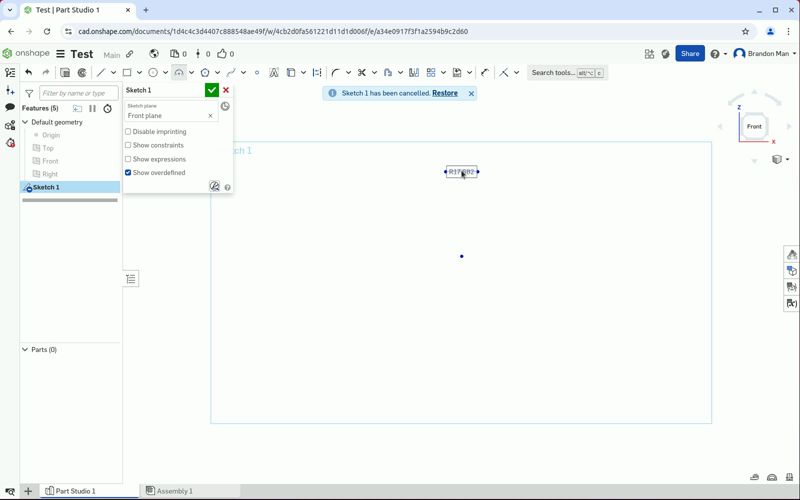
mouse_move(448, 171)
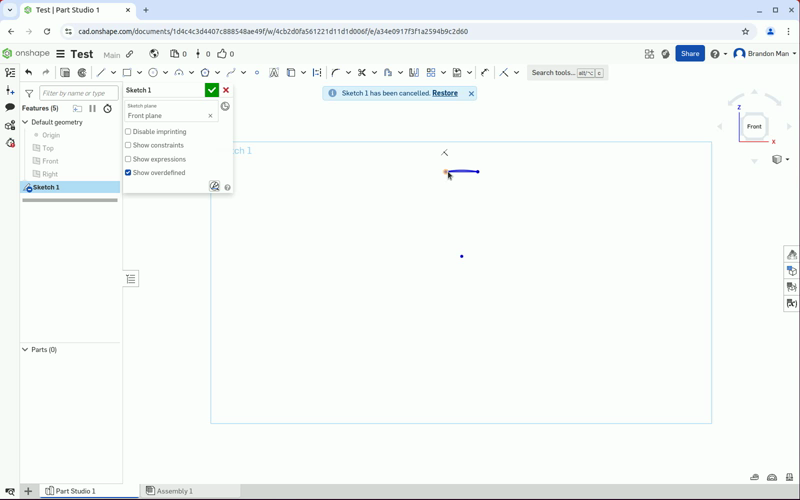
scroll(6)
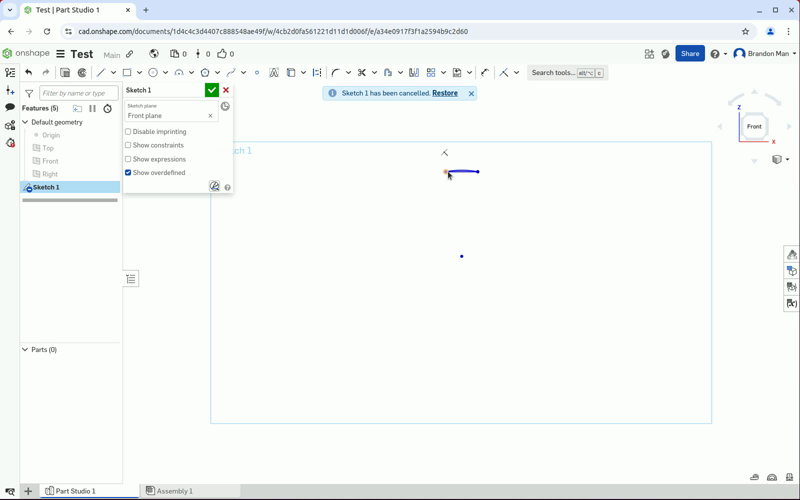
scroll(6)
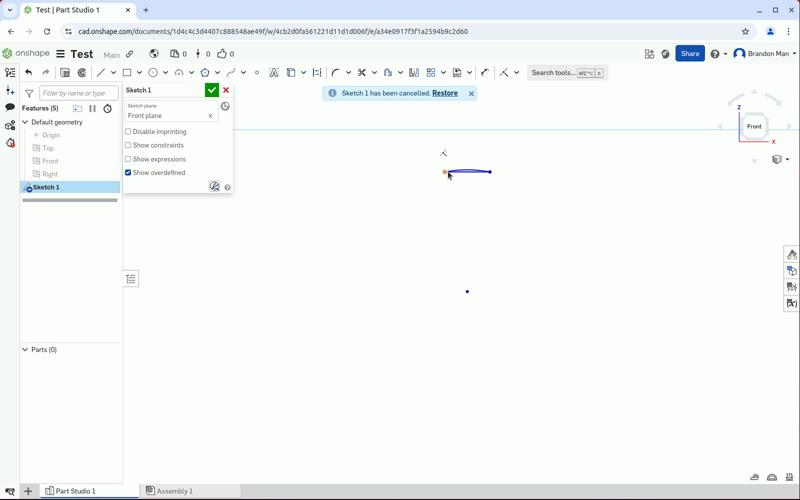
scroll(6)
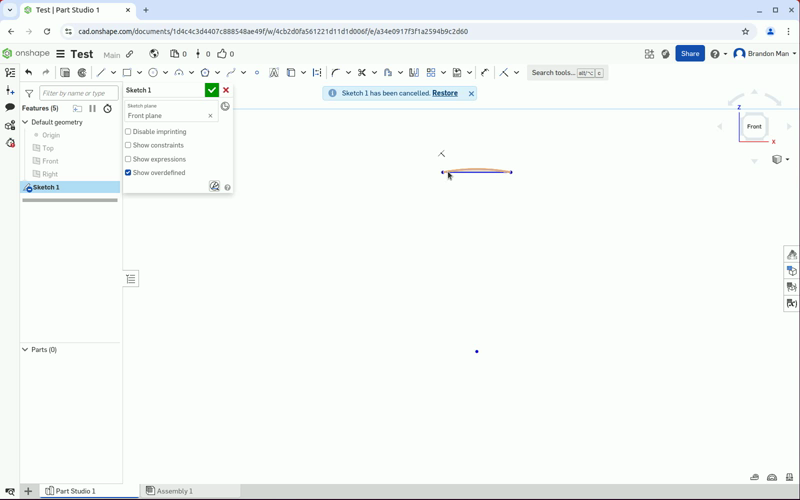
scroll(6)
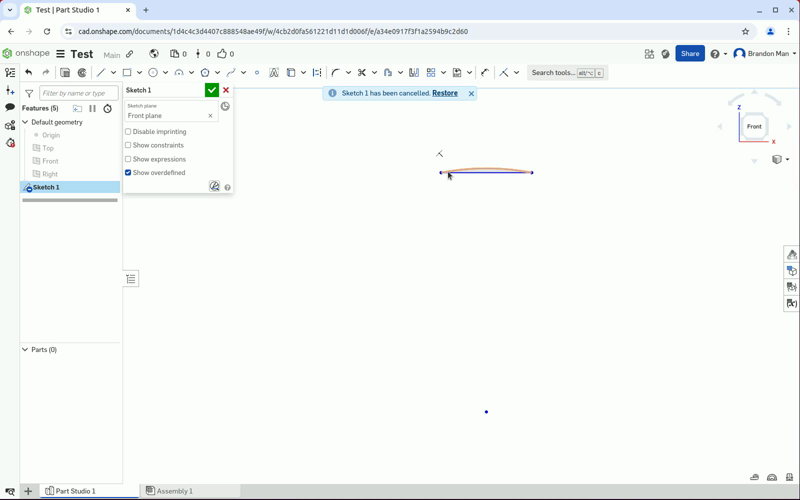
scroll(6)
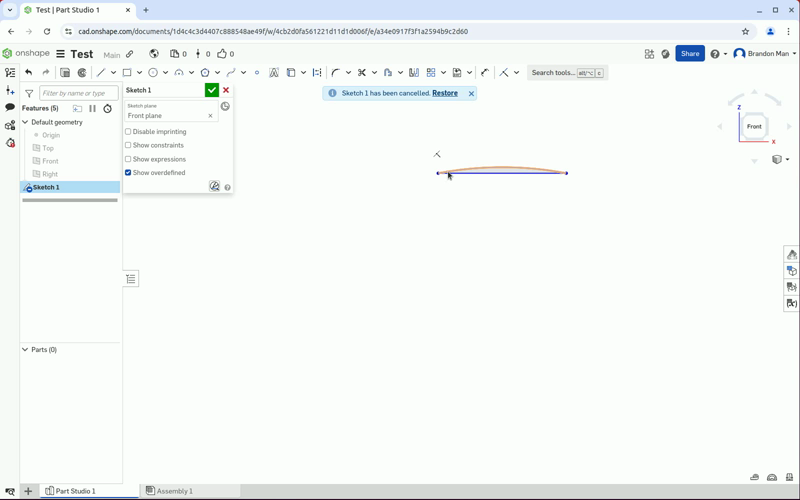
scroll(6)
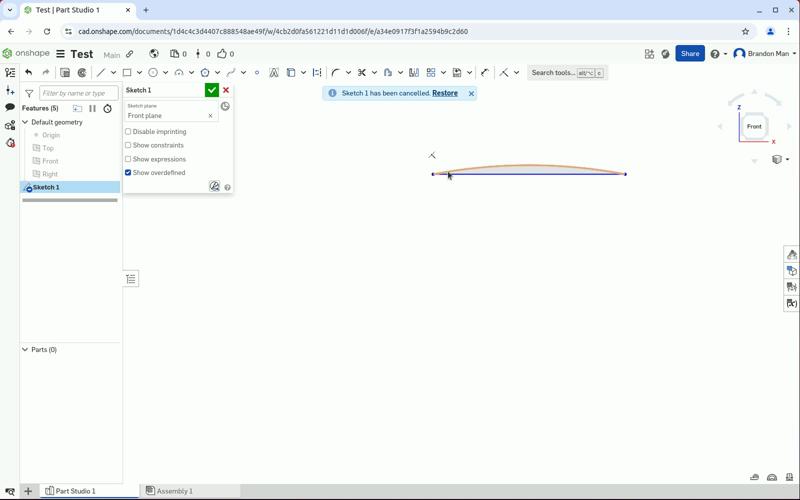
scroll(6)
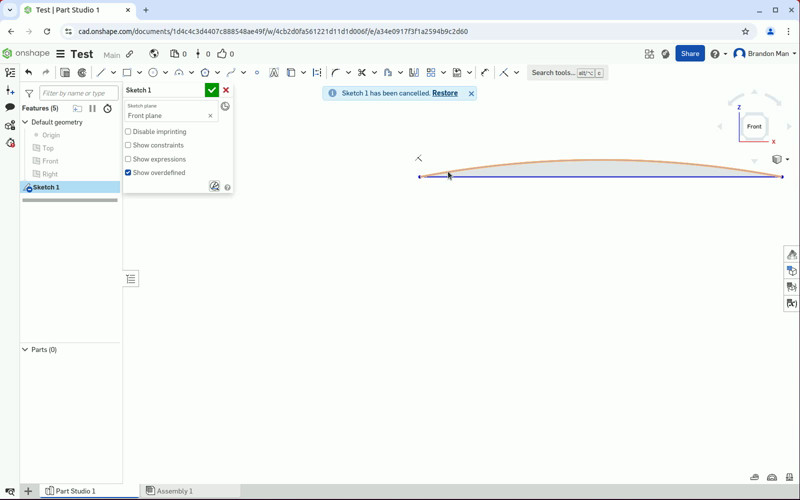
click(448, 171)
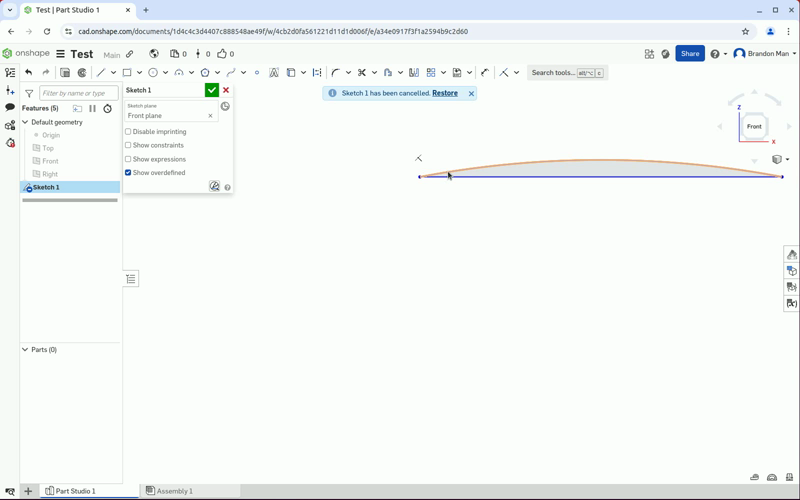
scroll(-6)
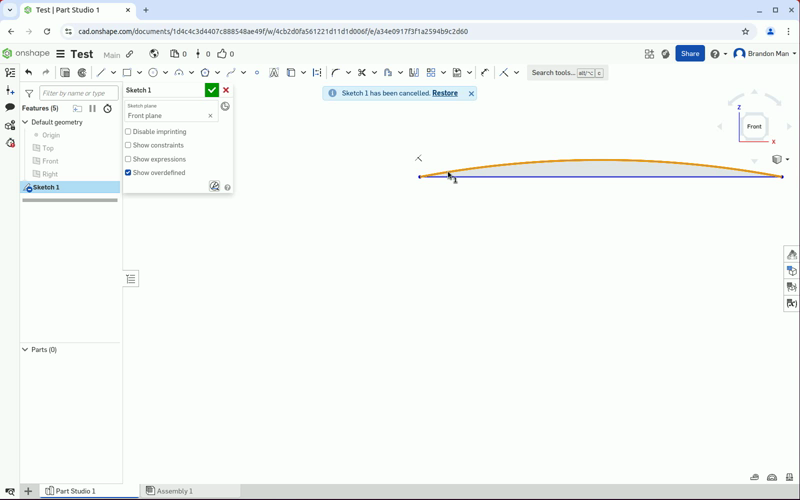
scroll(-6)
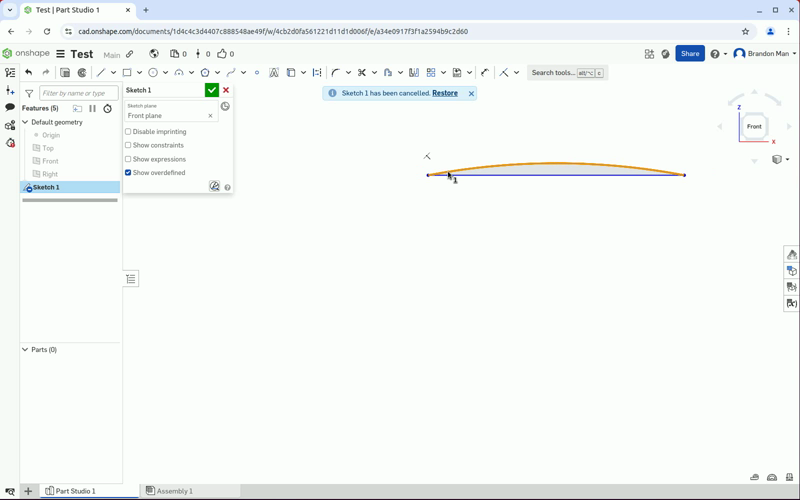
scroll(-6)
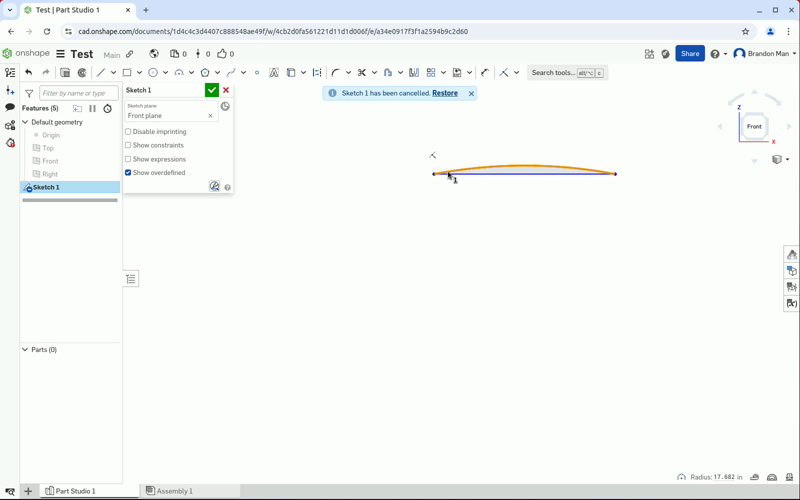
scroll(-6)
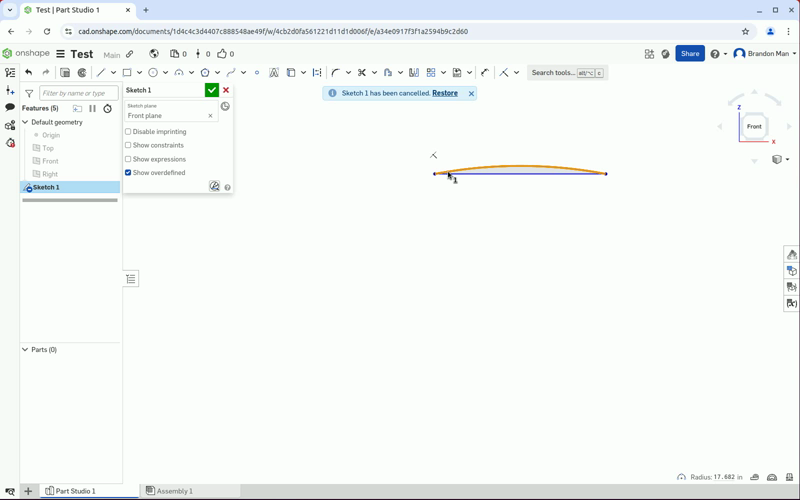
scroll(-6)
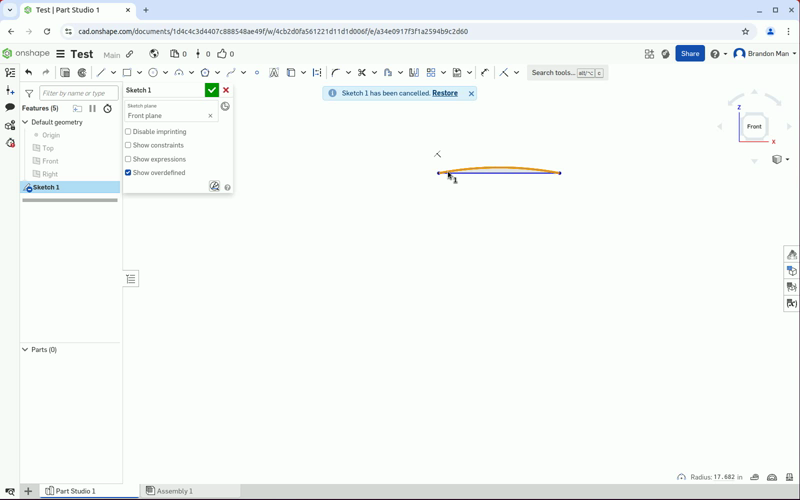
scroll(-6)
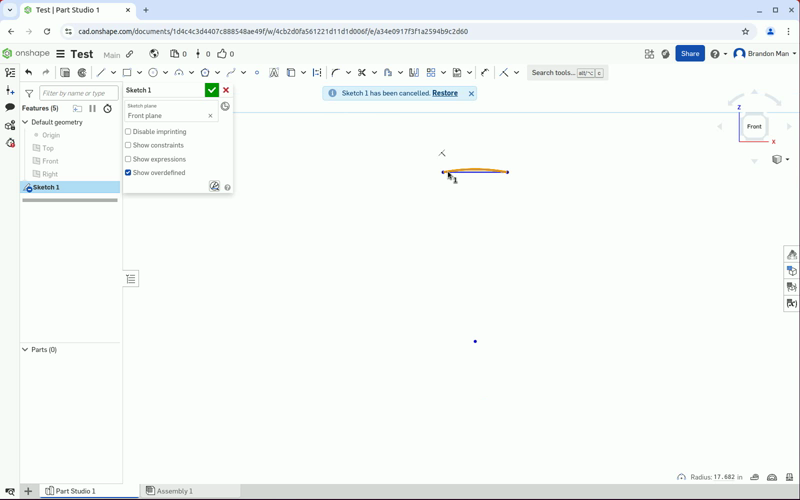
scroll(-6)
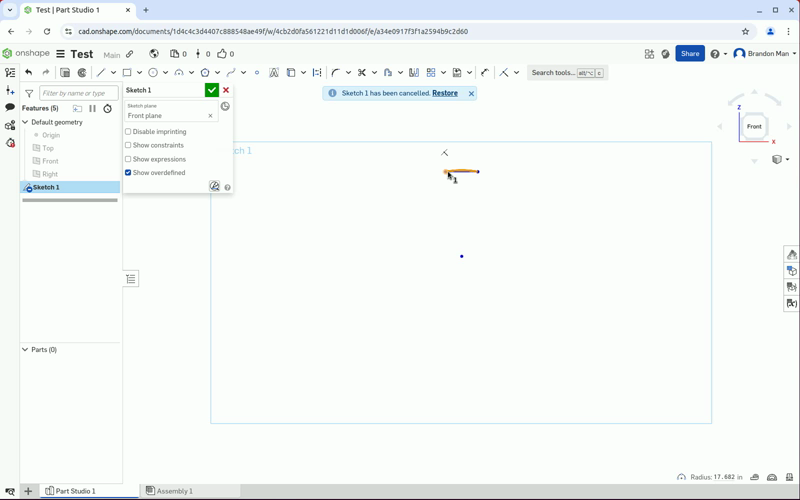
mouse_move(73, 352)
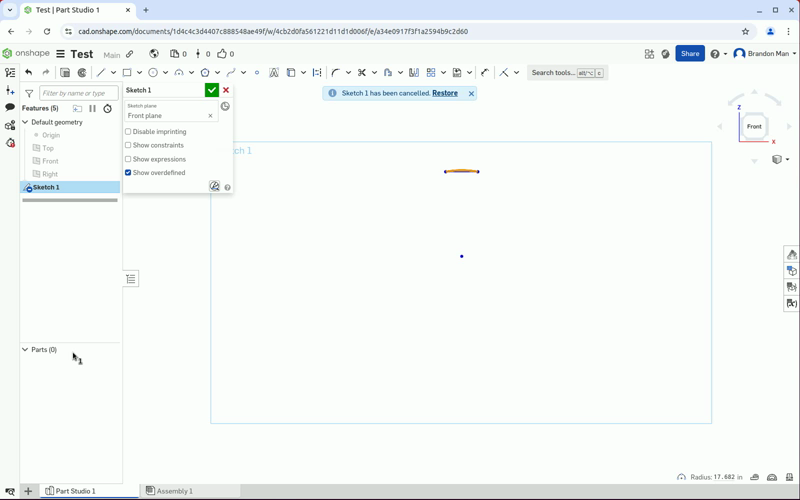
key(shift+y)
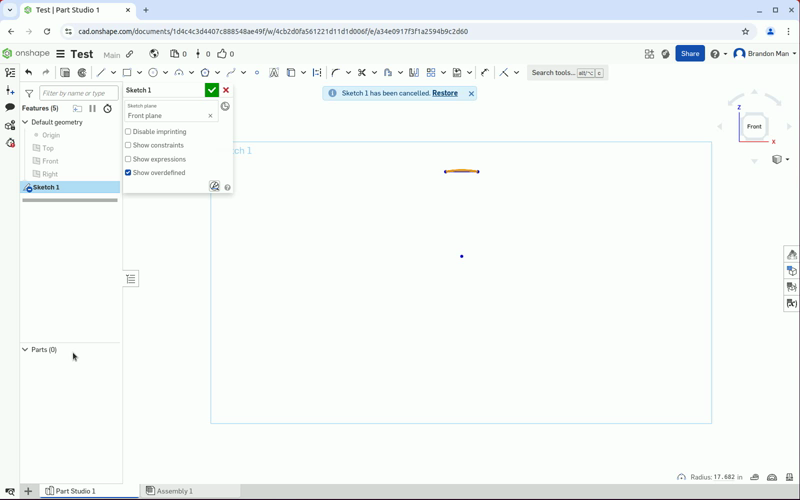
key(shift+e)
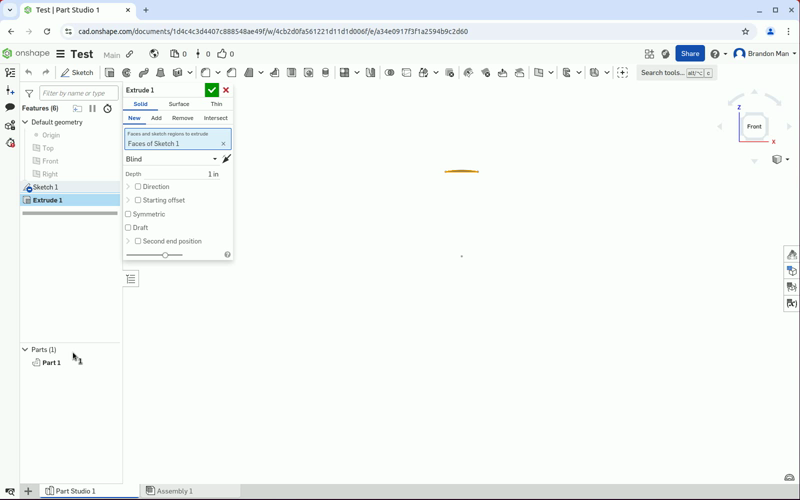
mouse_move(143, 106)
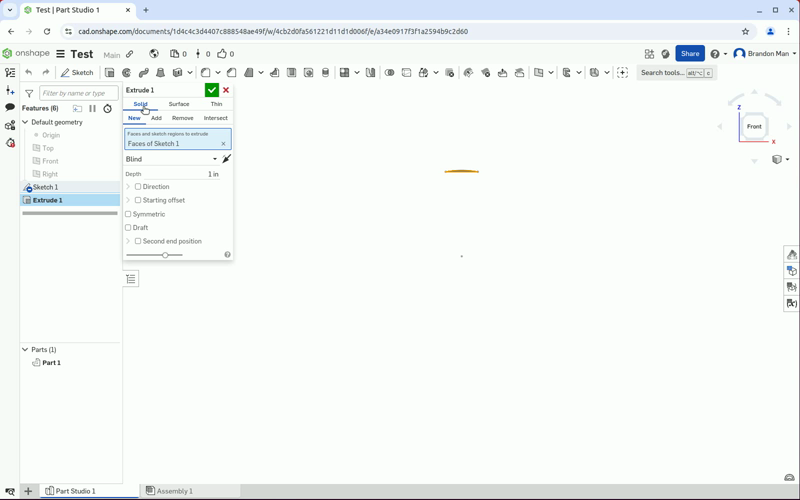
click(143, 106)
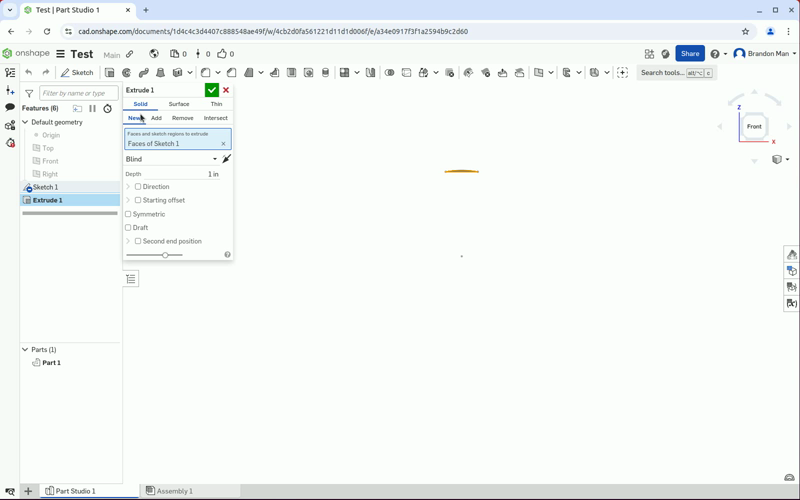
mouse_move(137, 120)
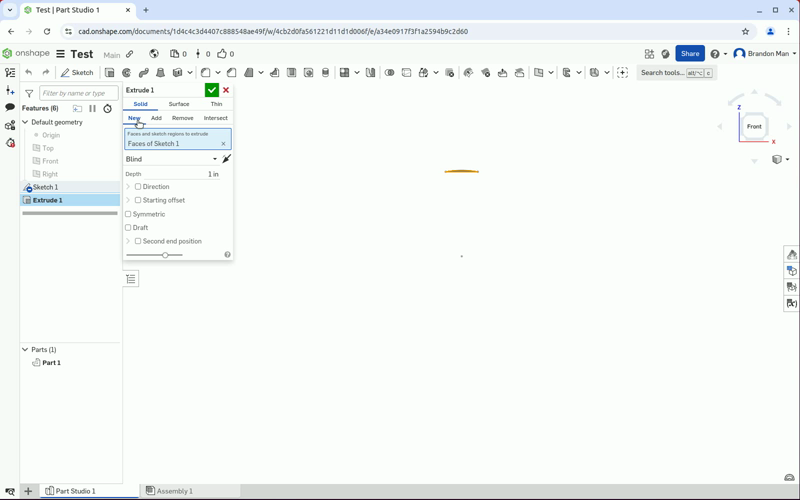
click(137, 120)
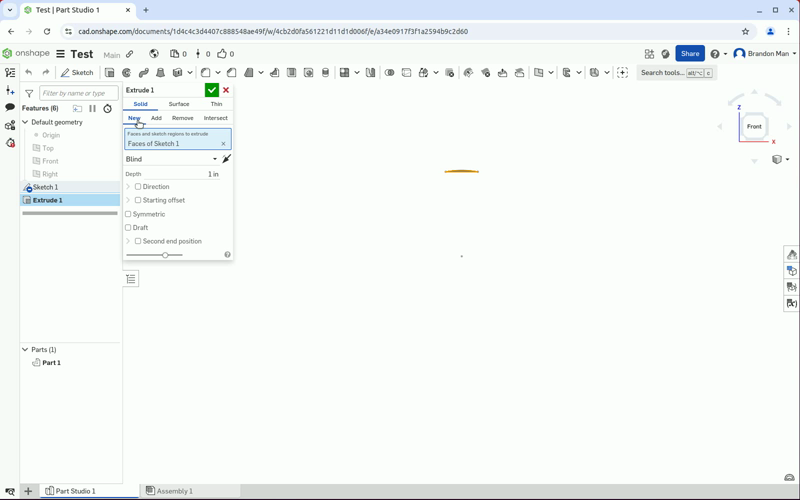
key(tab, 4)
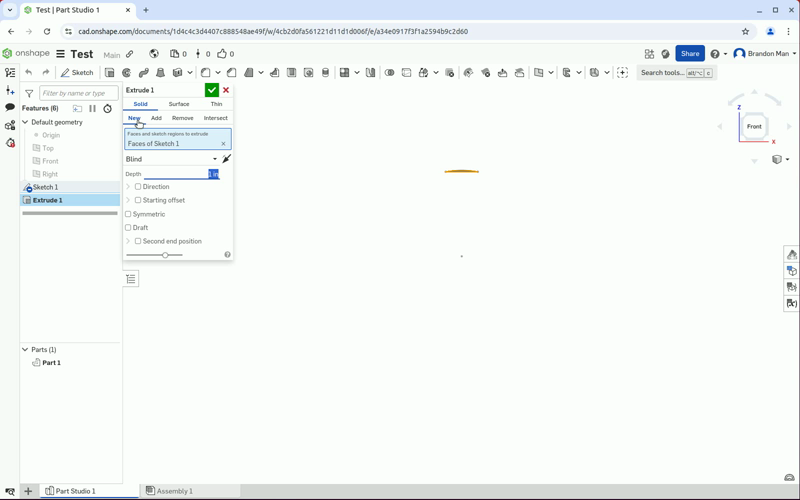
text(17.813)
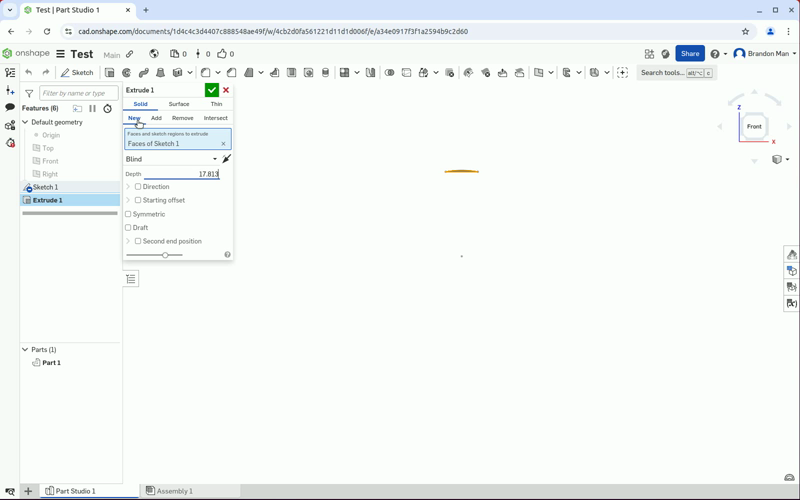
key(enter)
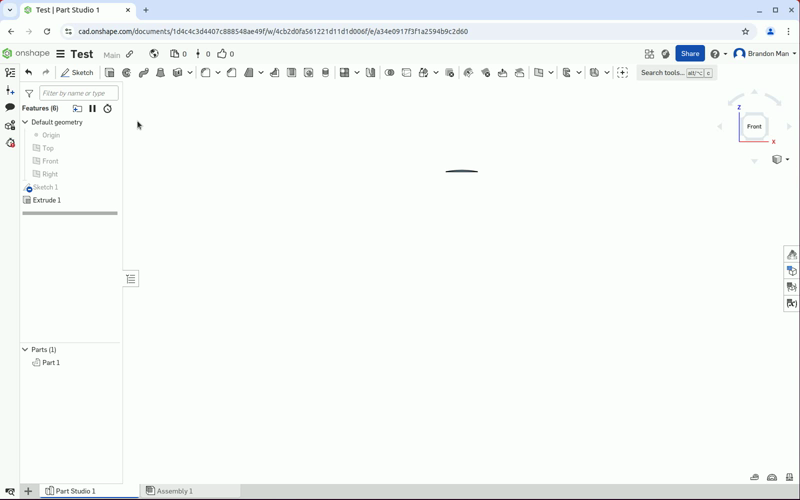
key(shift+h)
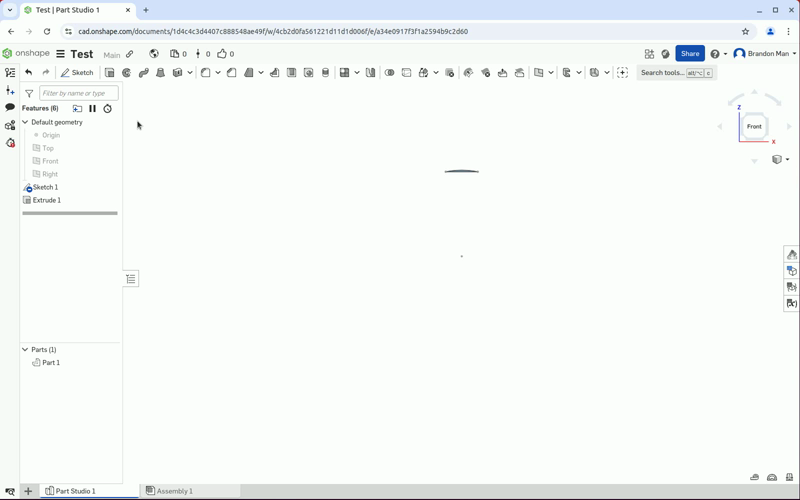
key(shift+h)
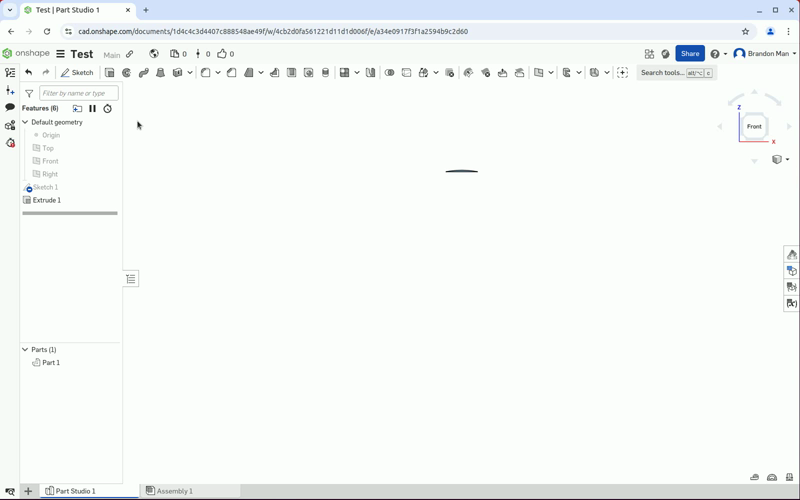
mouse_move(73, 189)
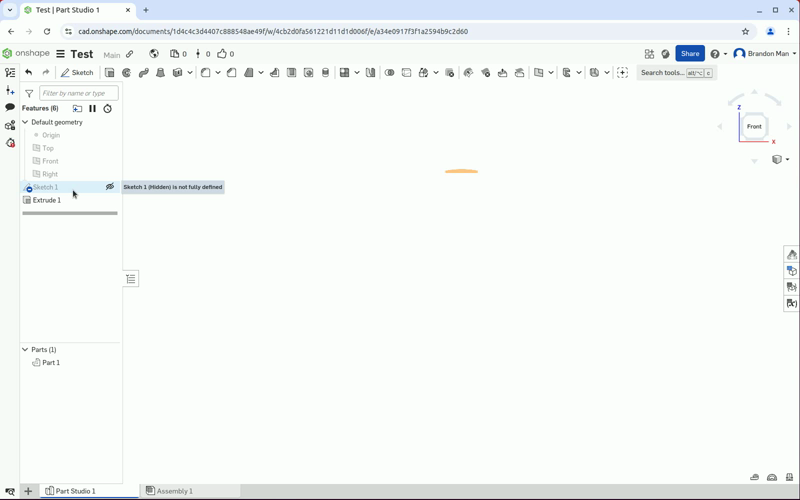
click(73, 189)
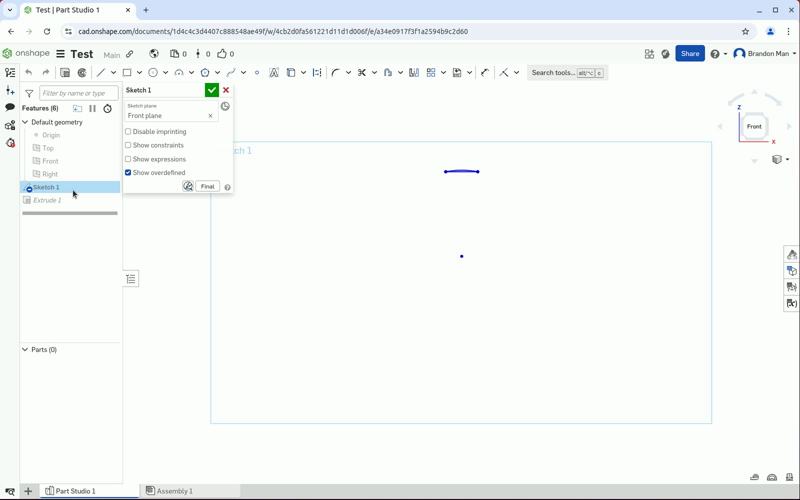
mouse_move(229, 92)
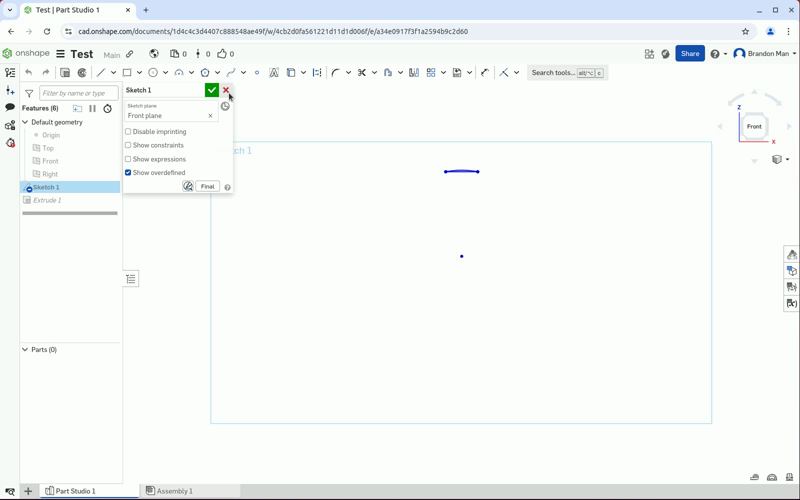
click(229, 92)
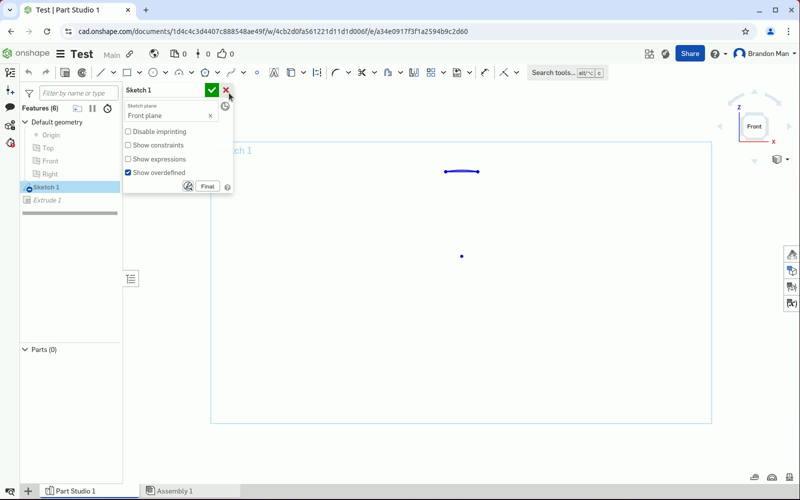
key(shift+s)
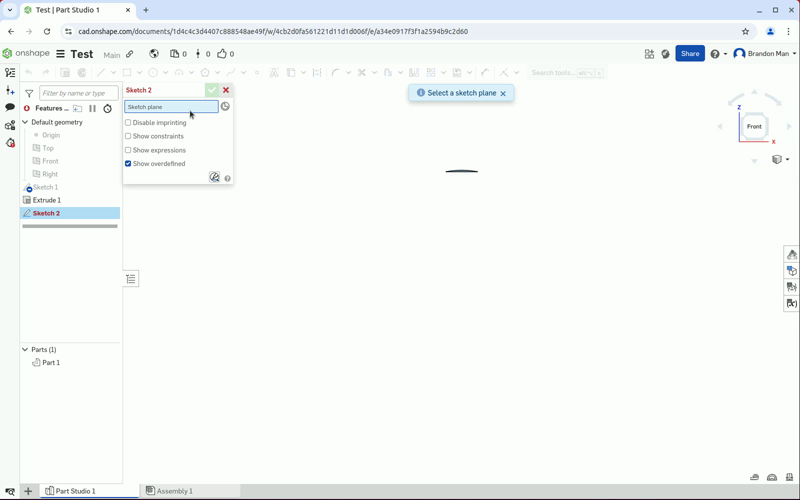
mouse_move(73, 163)
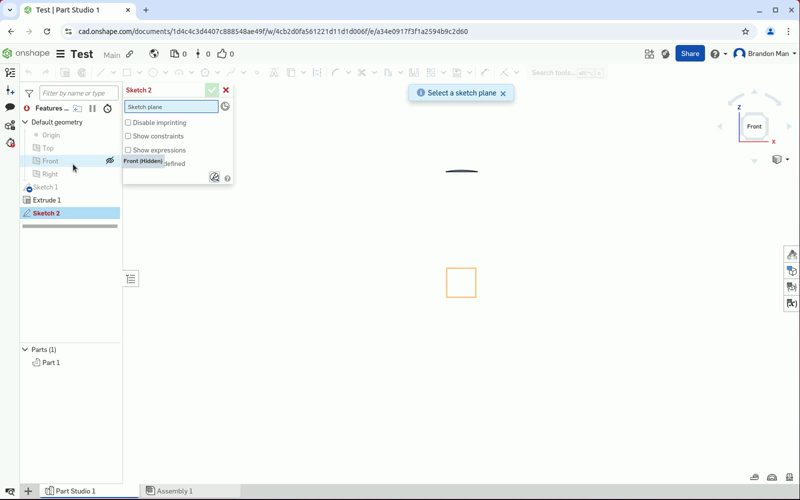
click(73, 163)
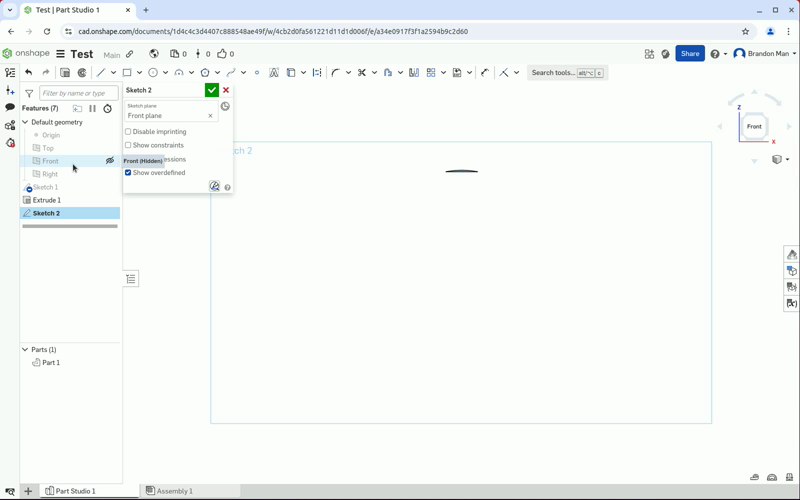
mouse_move(73, 352)
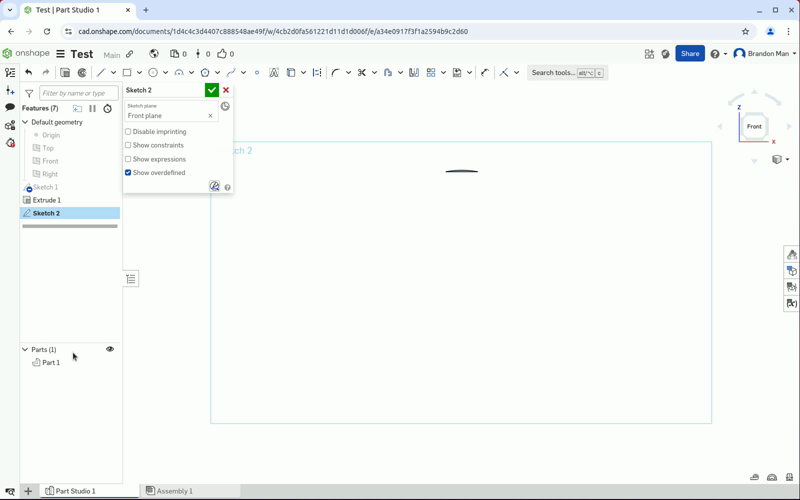
key(y)
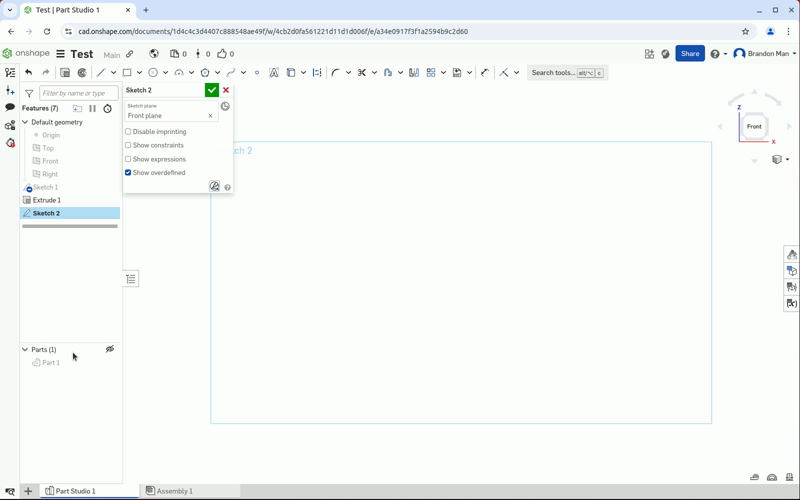
key(a)
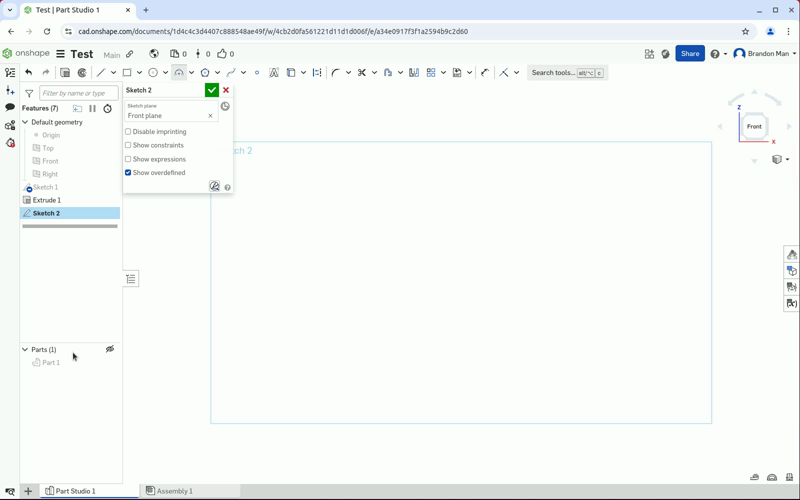
key_down(shift)
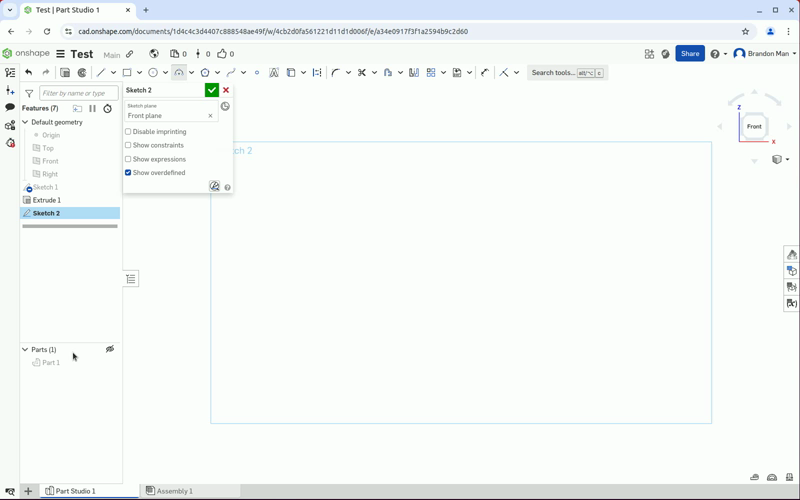
mouse_move(445, 171)
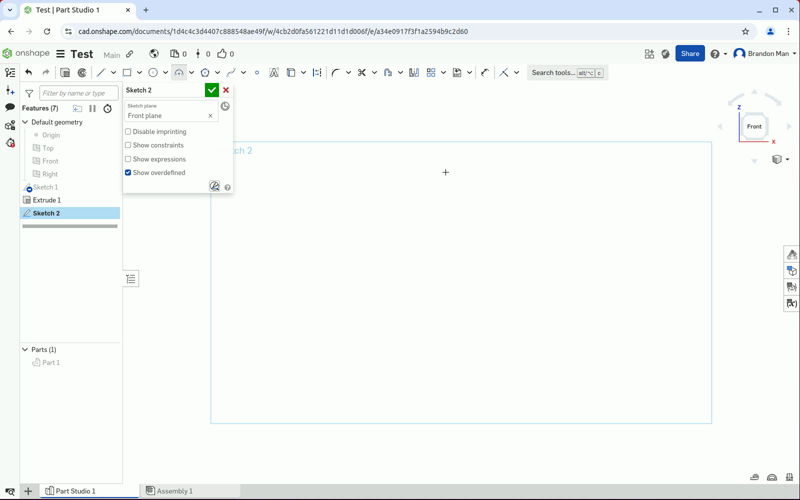
click(445, 171)
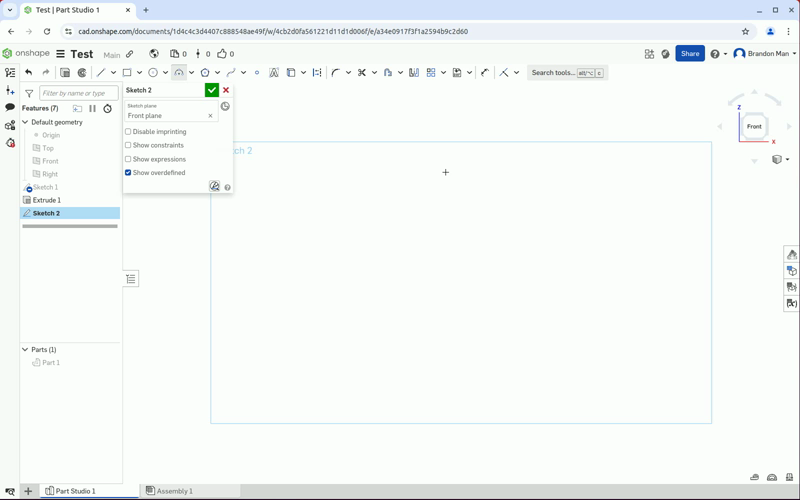
key_up(shift)
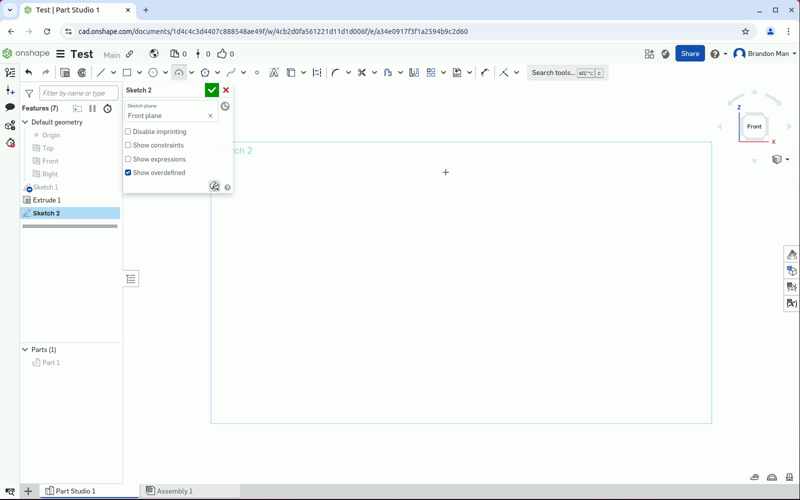
key_down(shift)
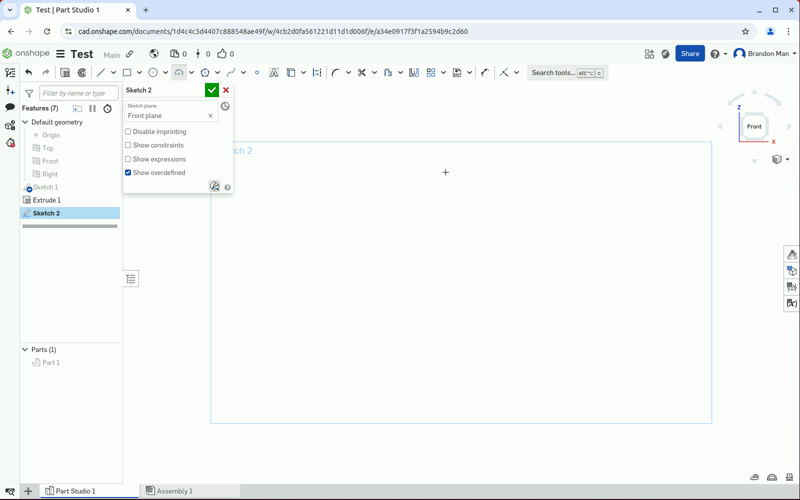
mouse_move(476, 171)
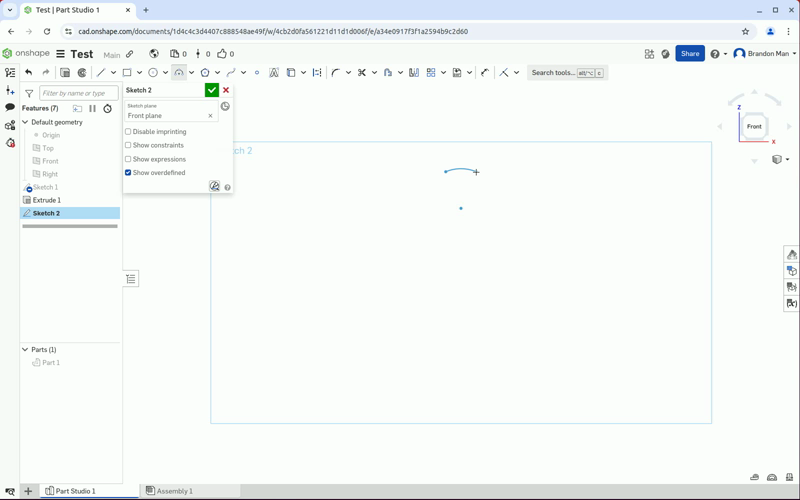
click(476, 171)
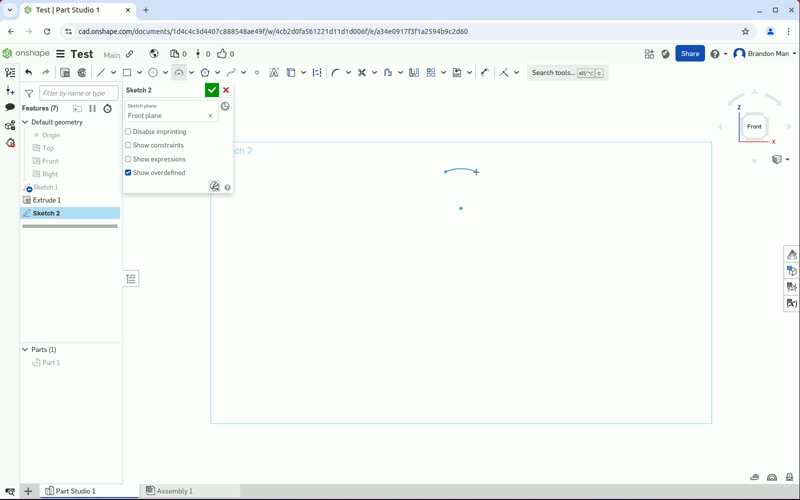
mouse_move(460, 396)
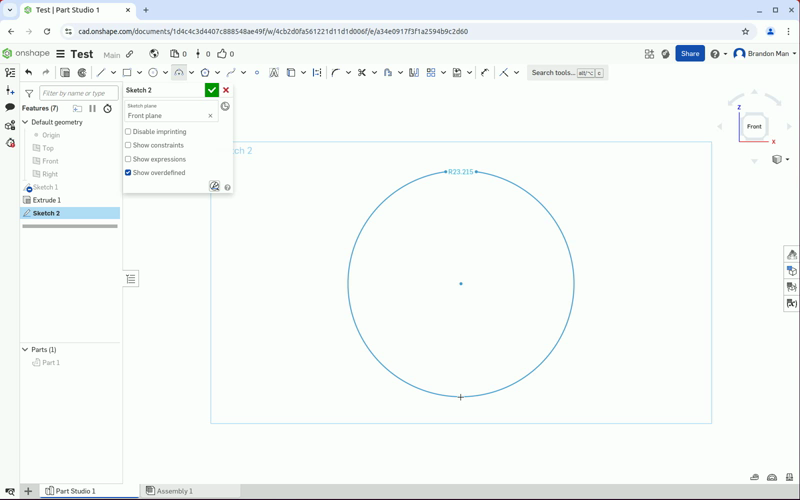
click(460, 396)
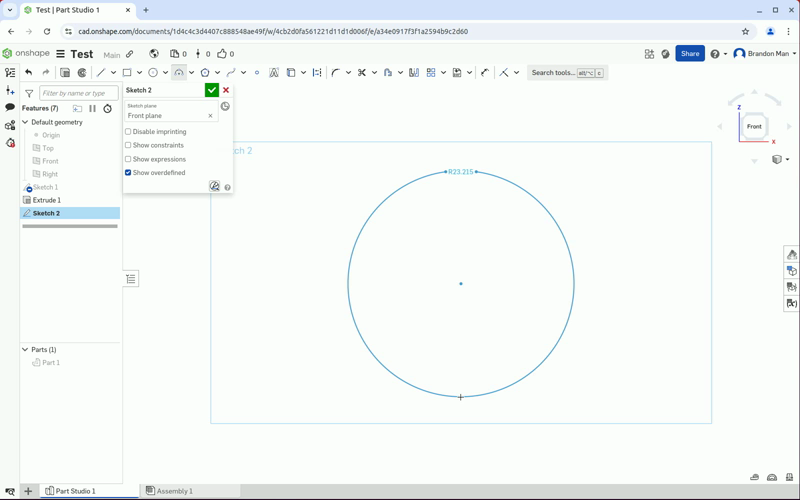
key_up(shift)
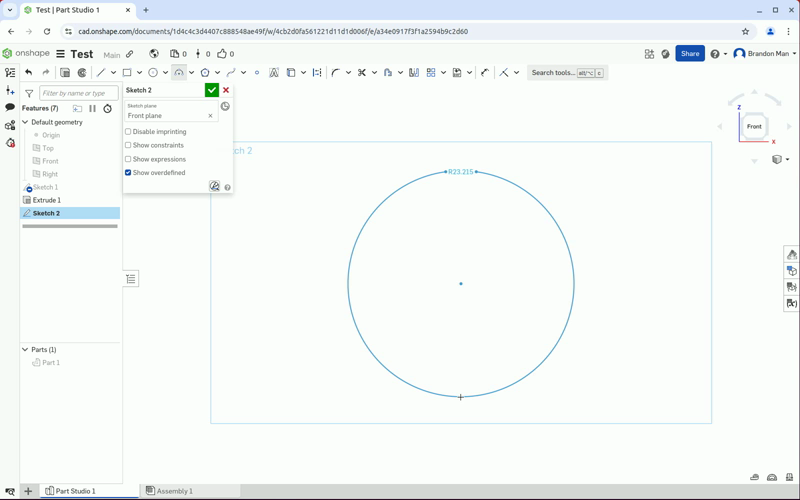
key(esc)
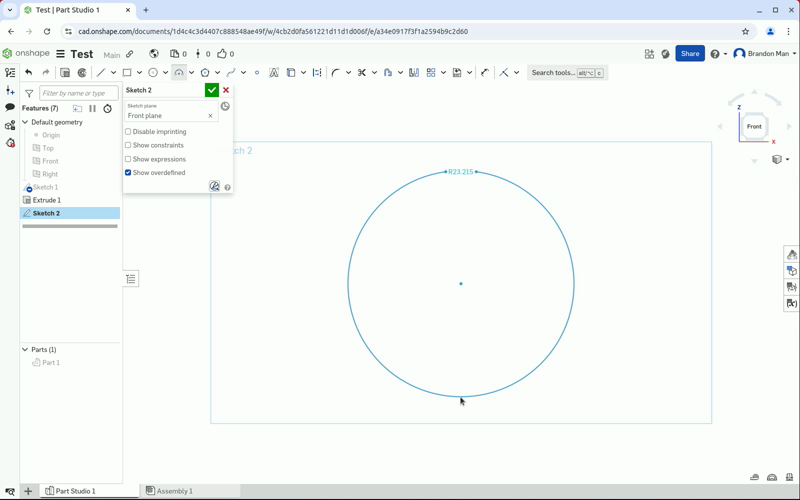
key(l)
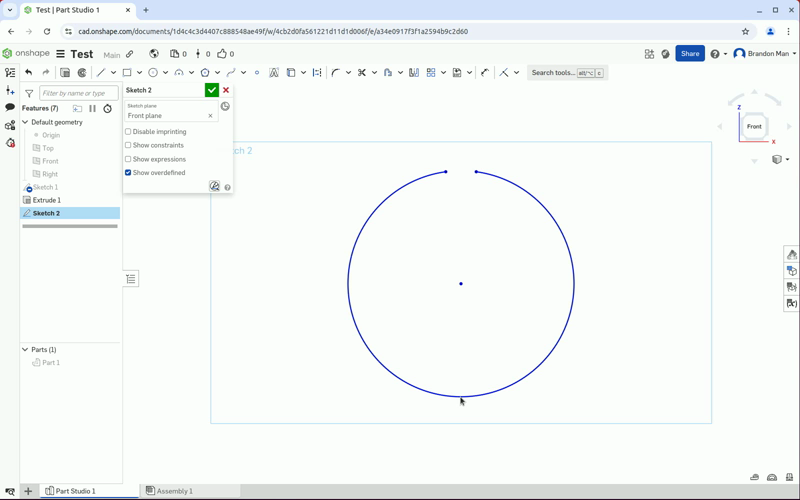
mouse_move(476, 171)
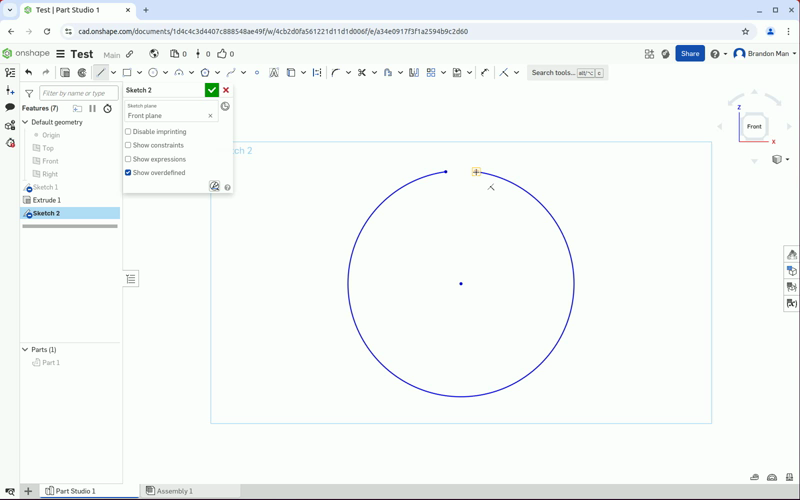
click(476, 171)
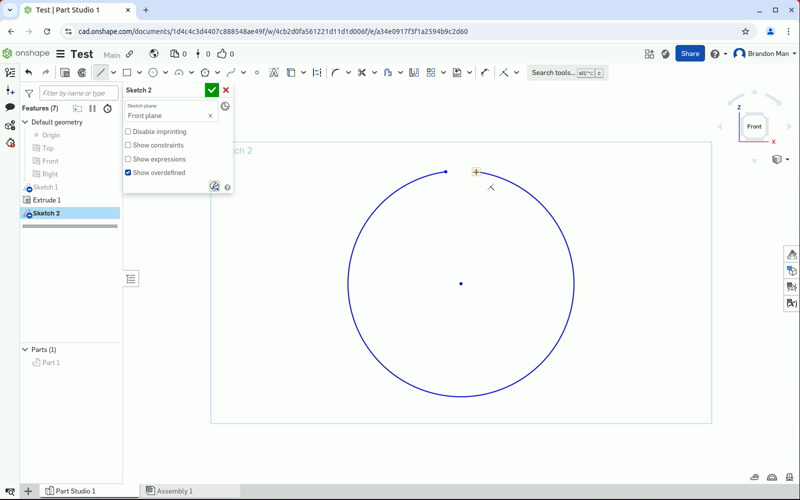
mouse_move(506, 171)
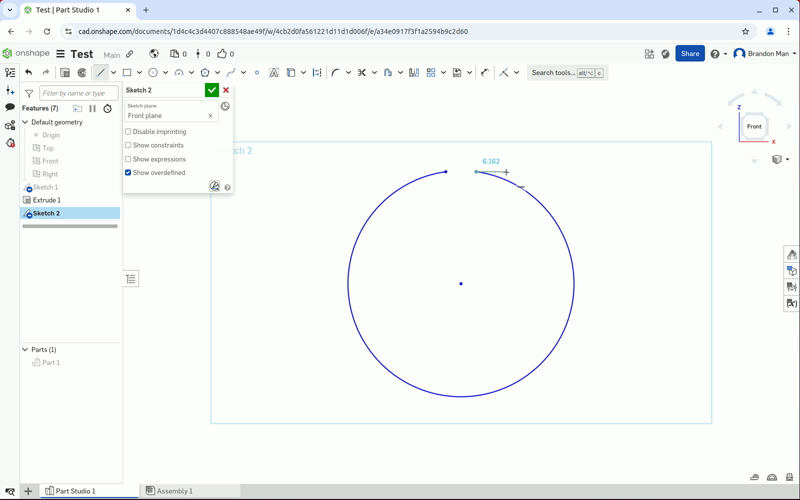
key_down(shift)
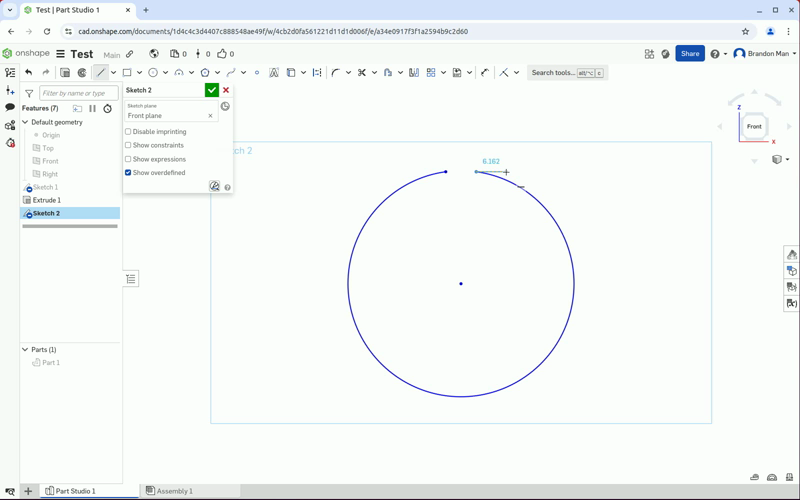
mouse_move(445, 171)
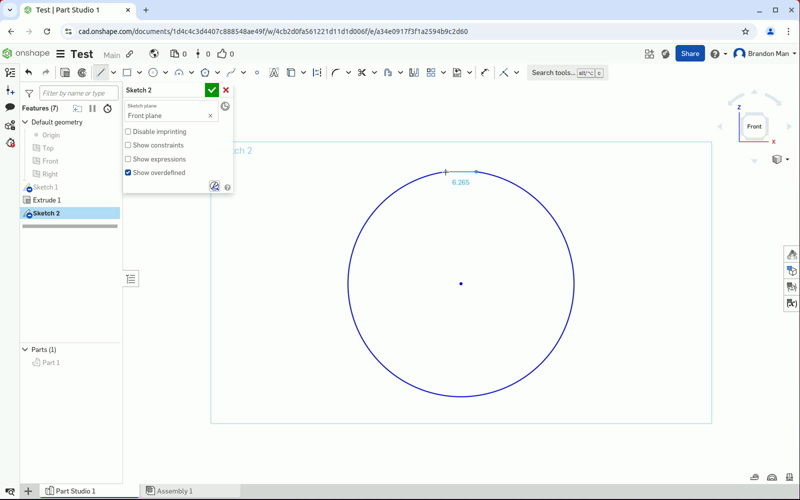
key_up(shift)
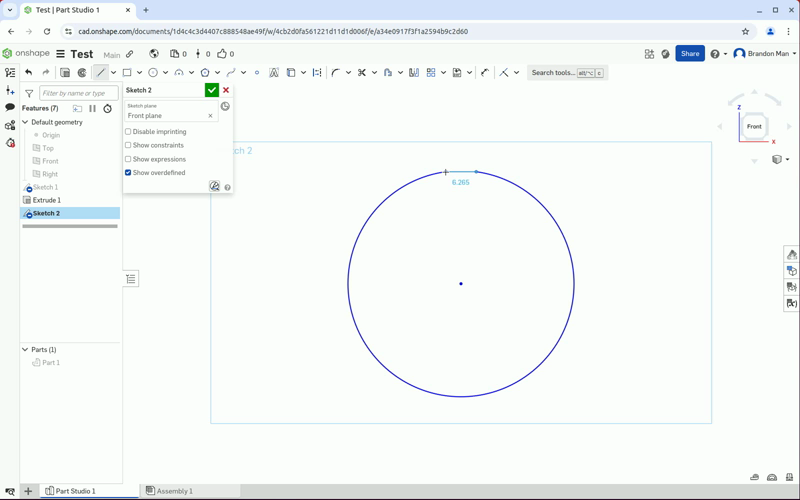
click(445, 171)
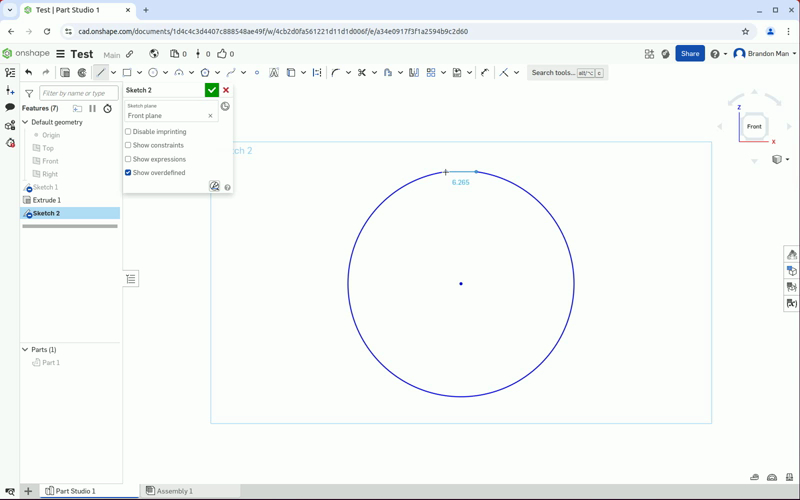
key(esc)
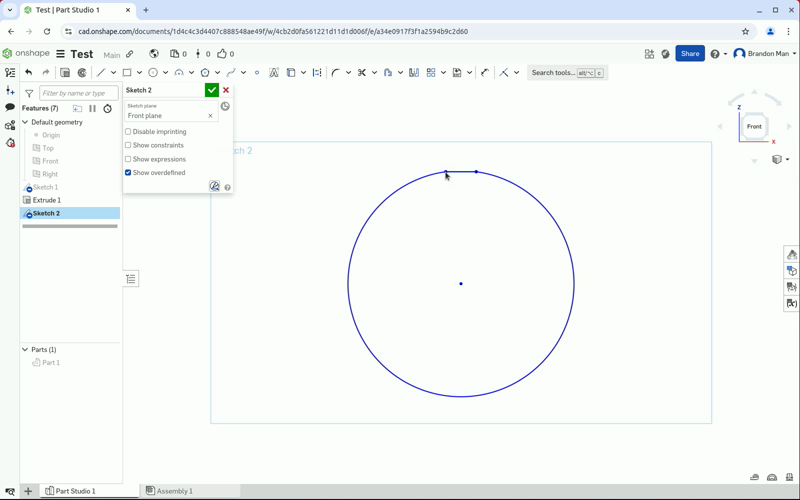
key(c)
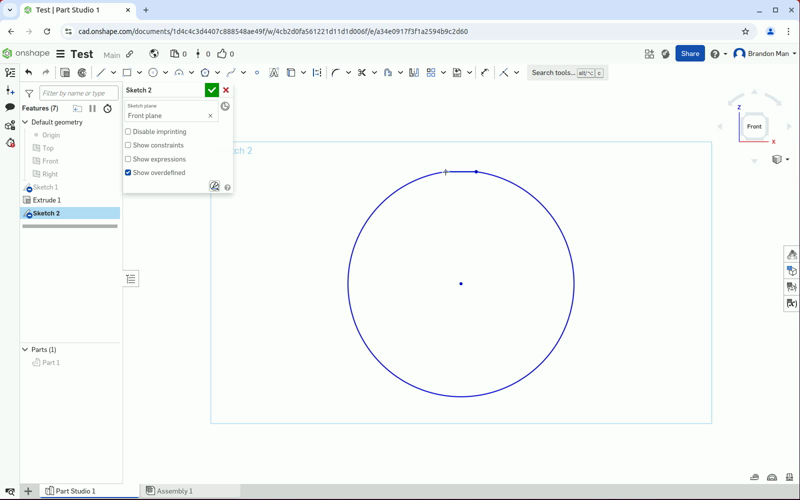
key_down(shift)
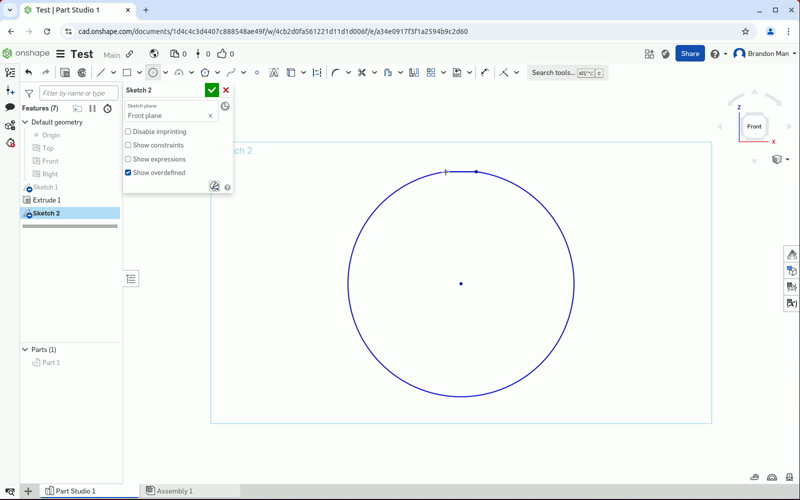
mouse_move(461, 281)
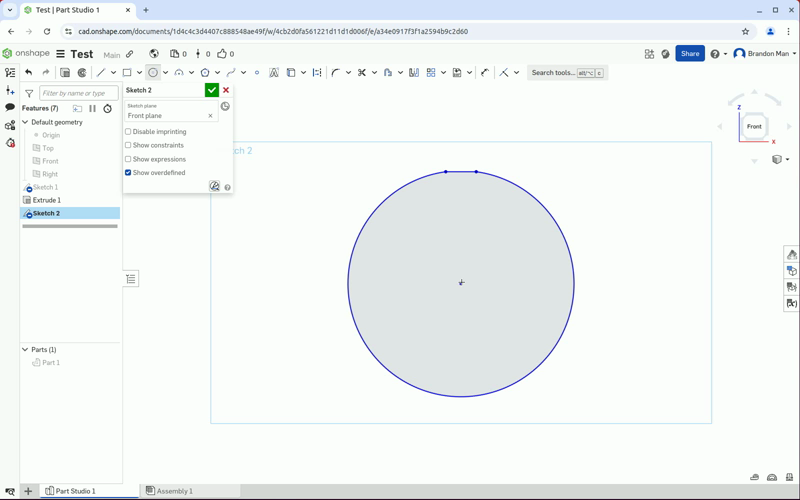
scroll(6)
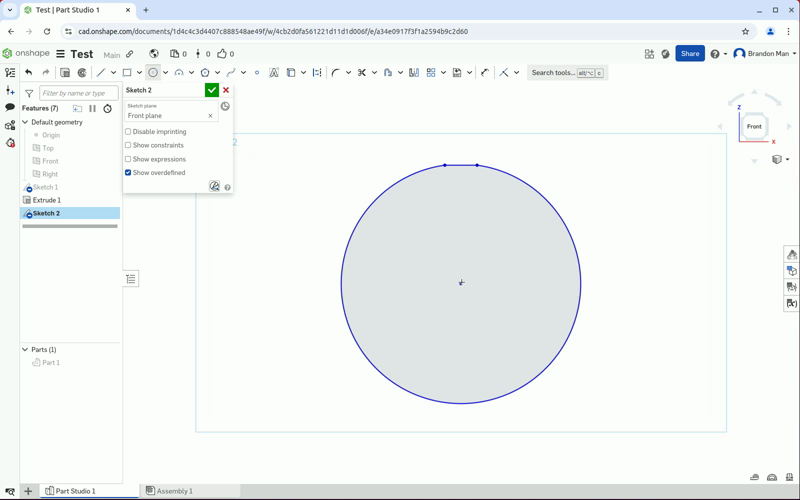
scroll(6)
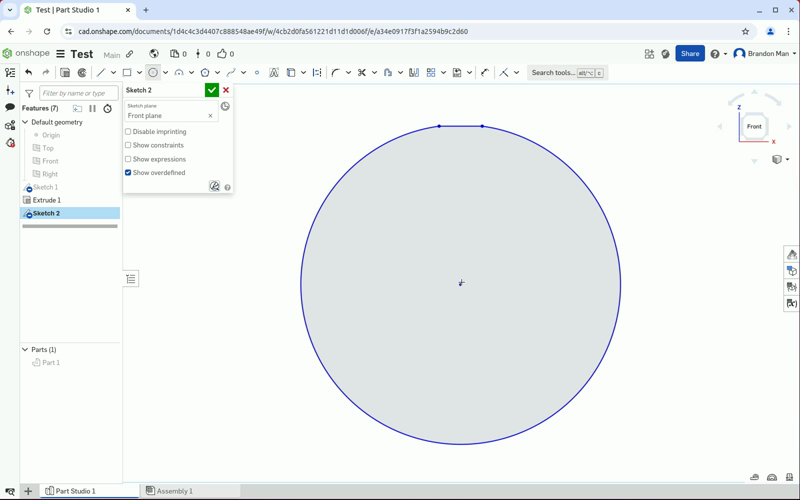
scroll(6)
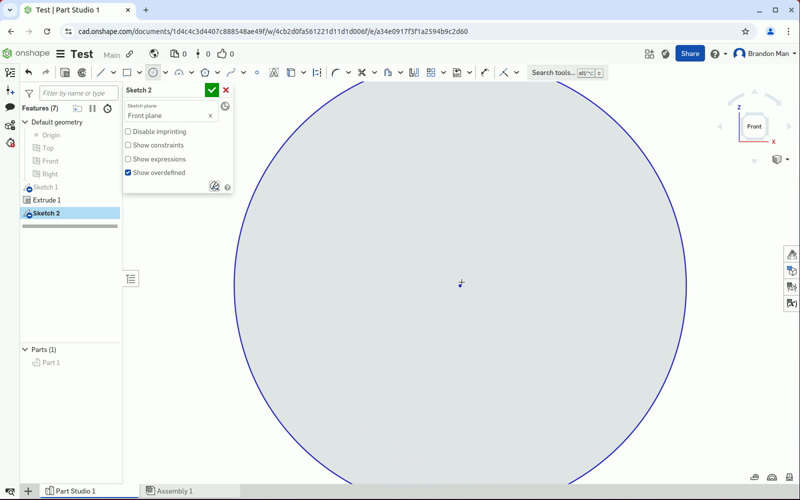
scroll(6)
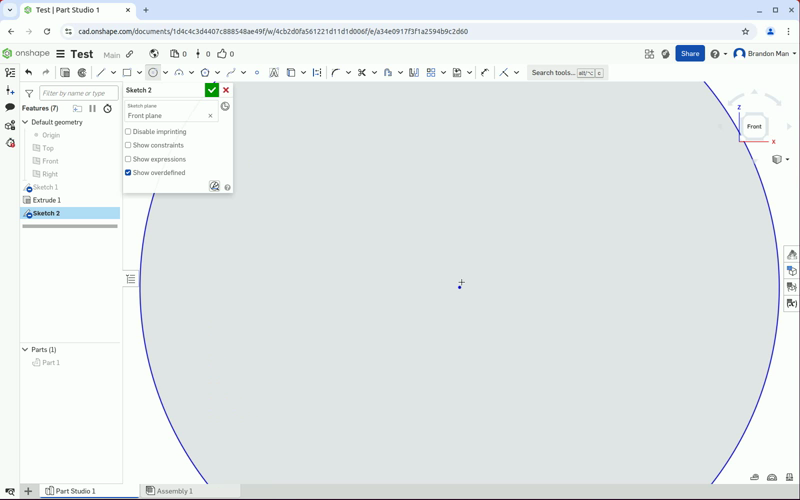
scroll(6)
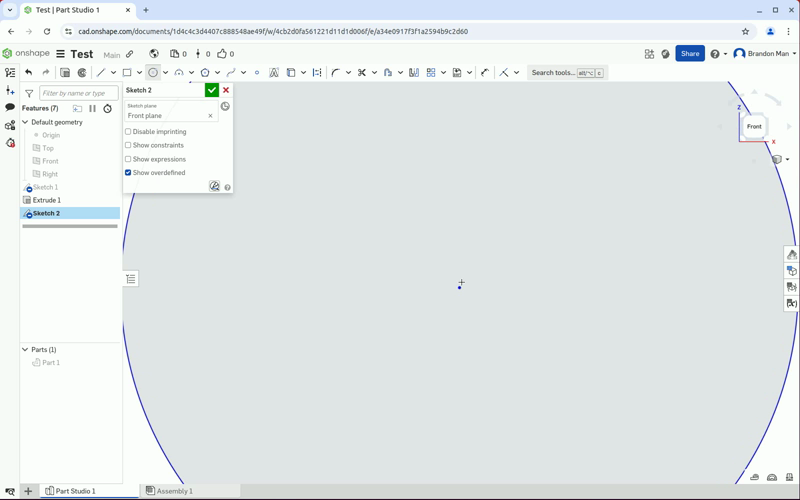
scroll(6)
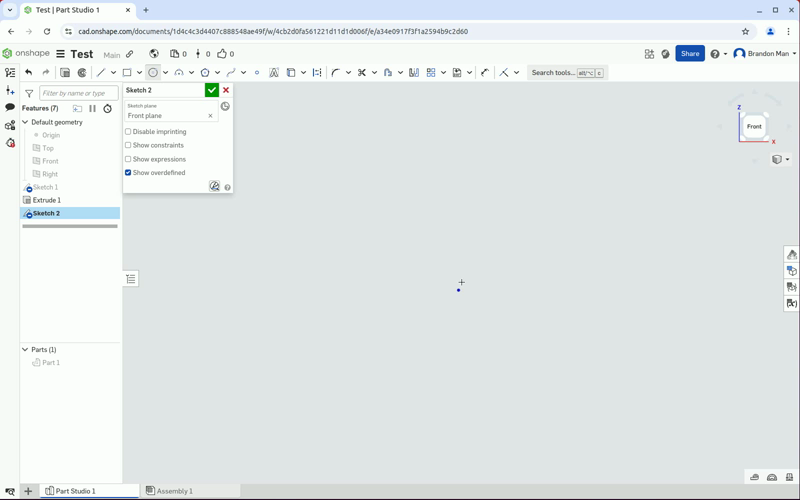
scroll(6)
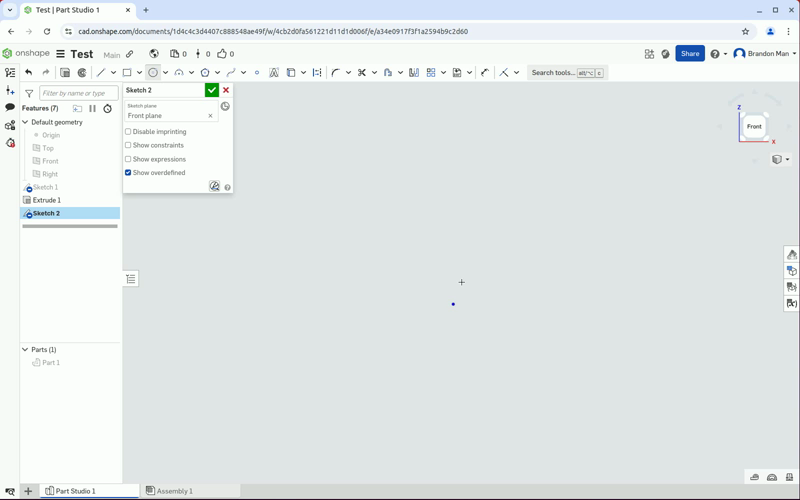
click(461, 281)
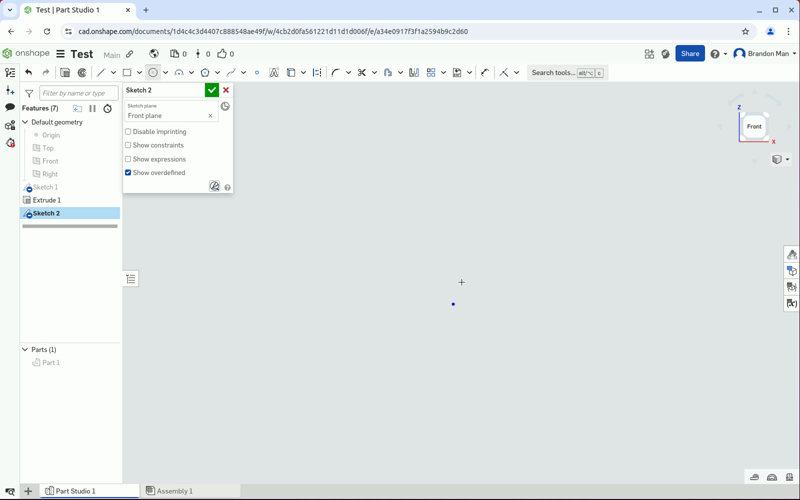
scroll(-6)
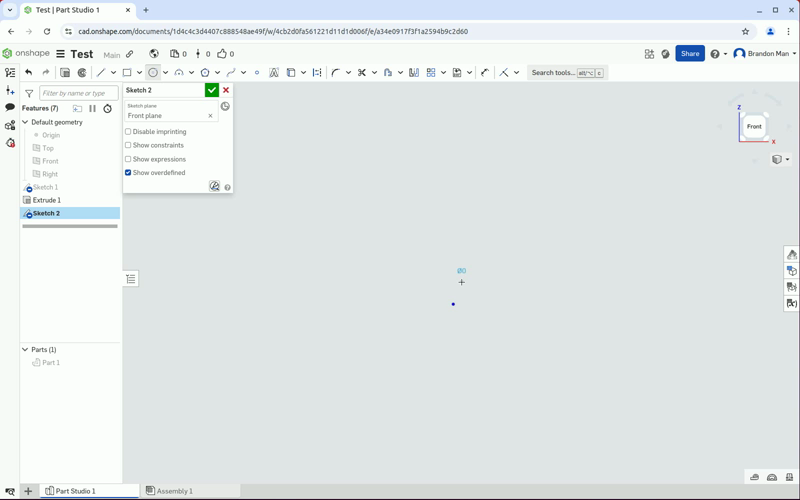
scroll(-6)
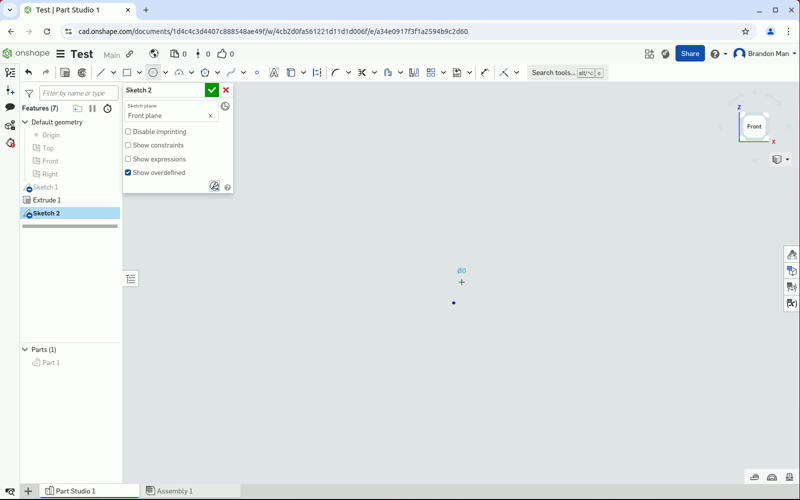
scroll(-6)
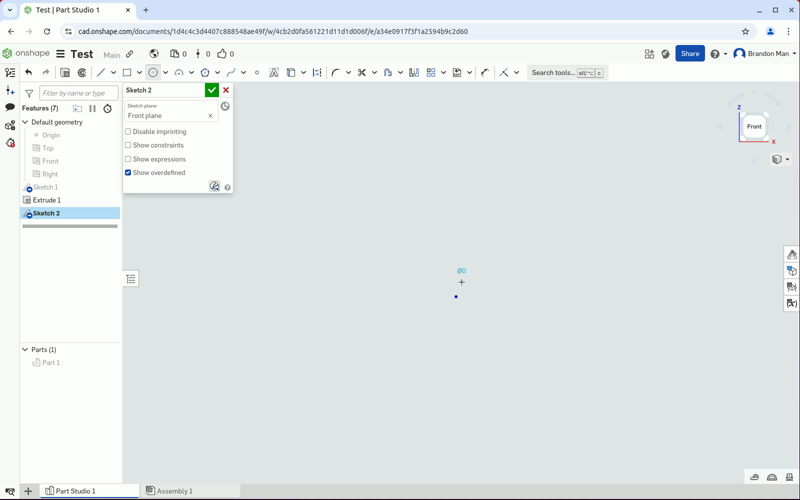
scroll(-6)
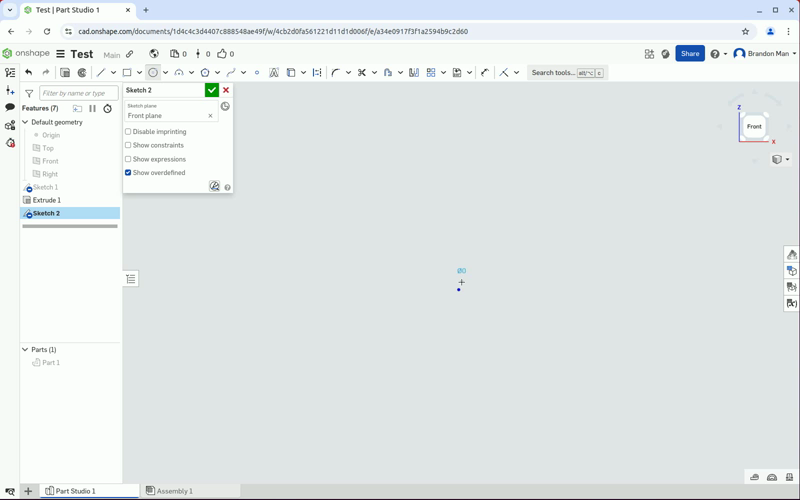
scroll(-6)
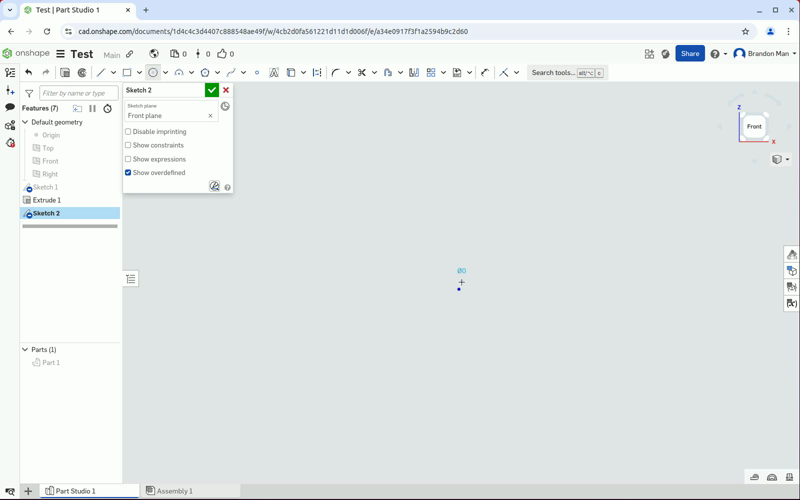
scroll(-6)
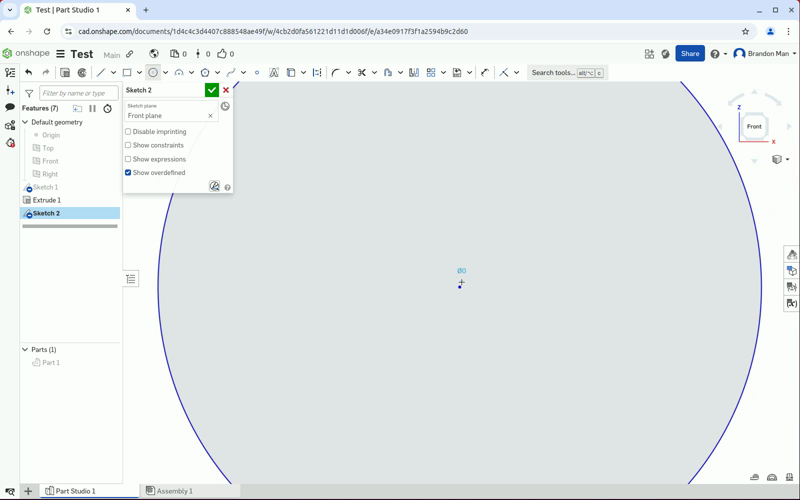
scroll(-6)
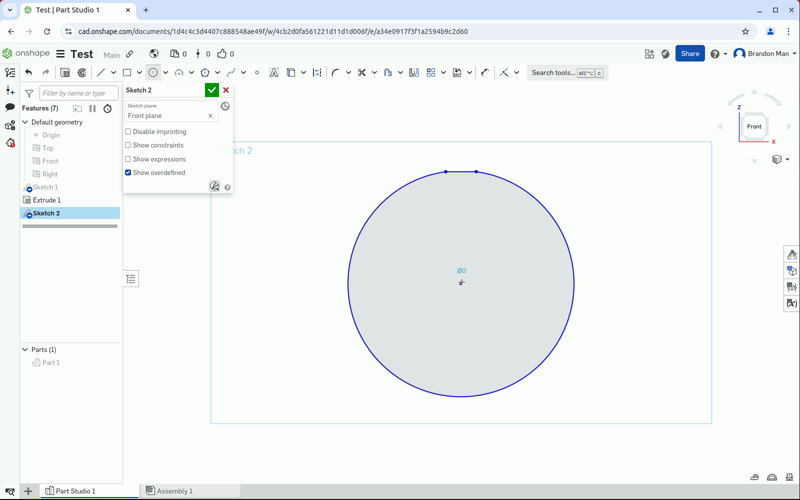
key_up(shift)
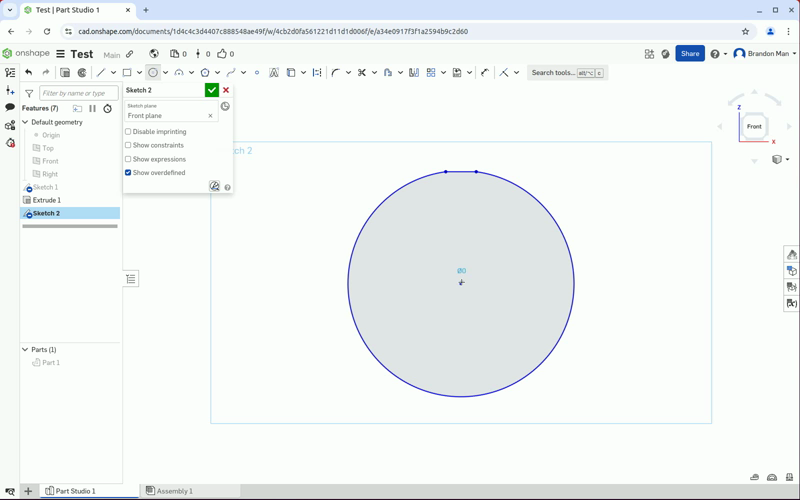
mouse_move(497, 281)
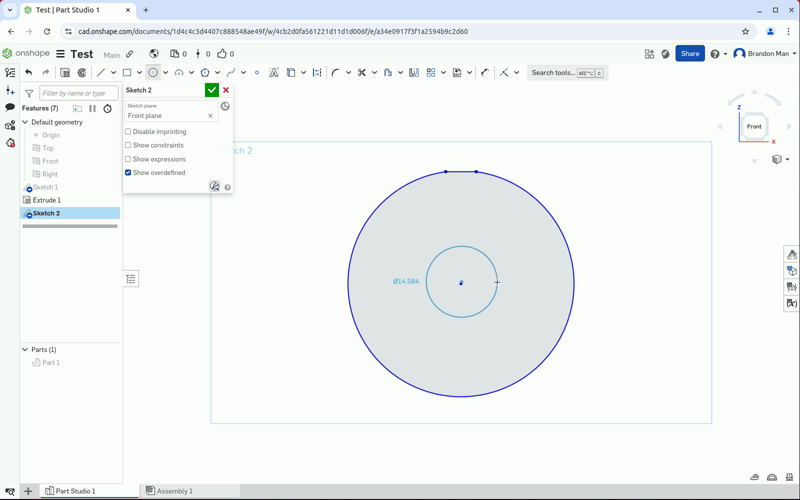
click(497, 281)
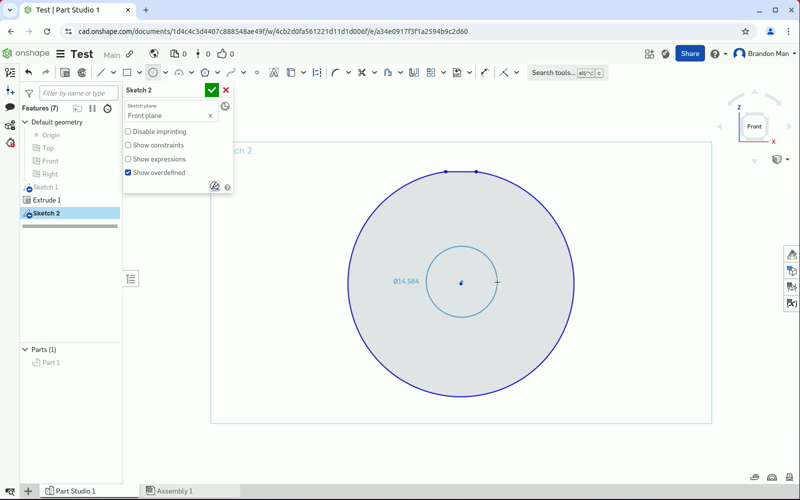
key(esc)
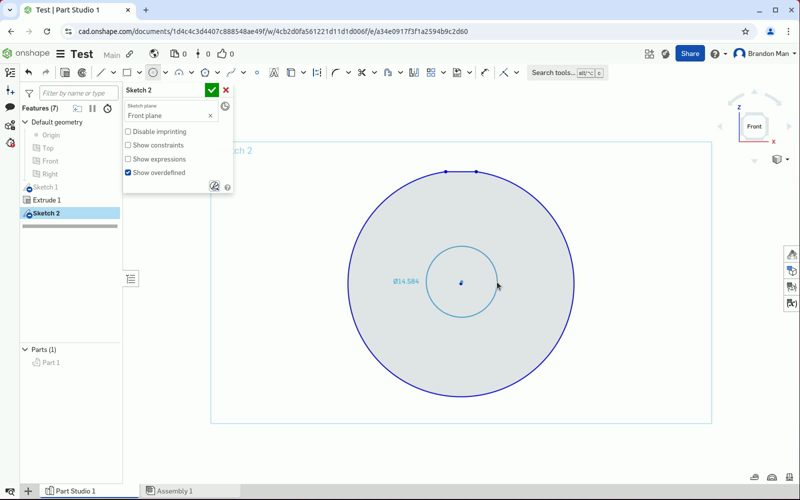
mouse_move(387, 281)
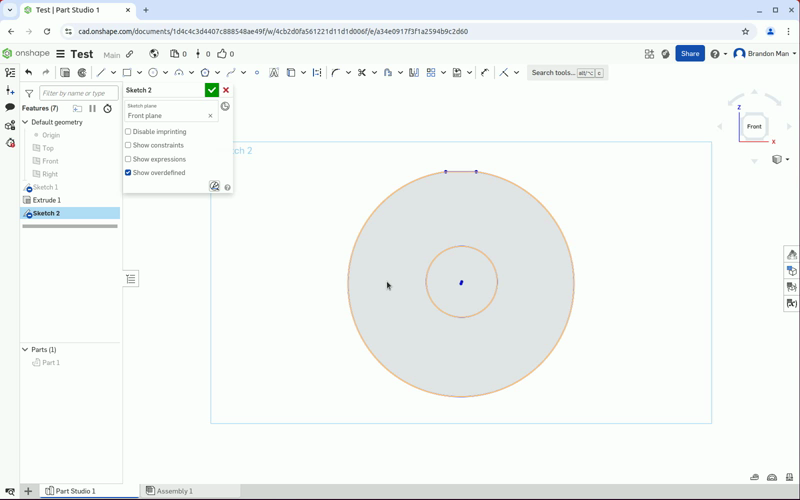
click(387, 281)
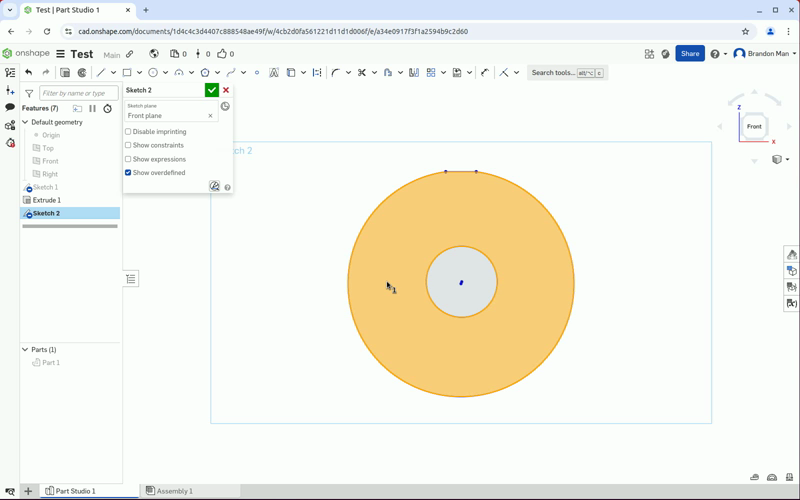
mouse_move(73, 352)
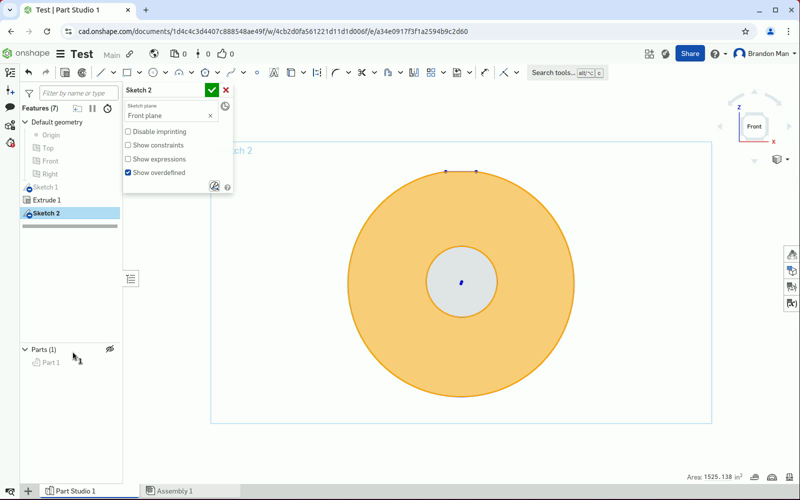
key(shift+y)
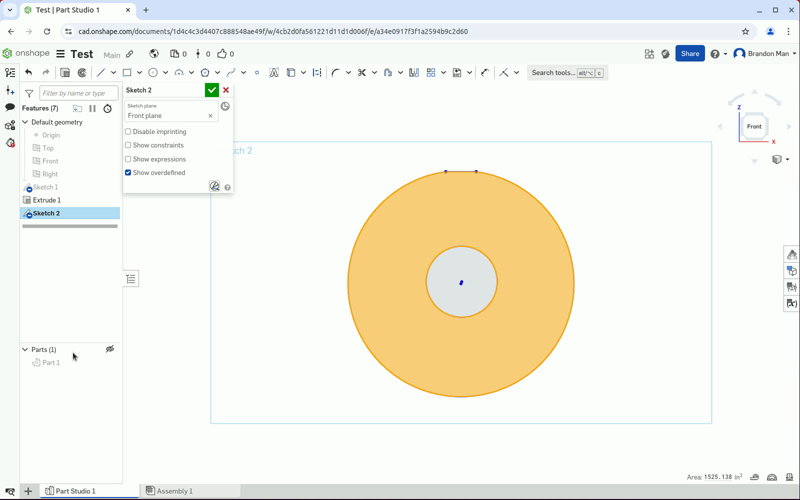
key(shift+e)
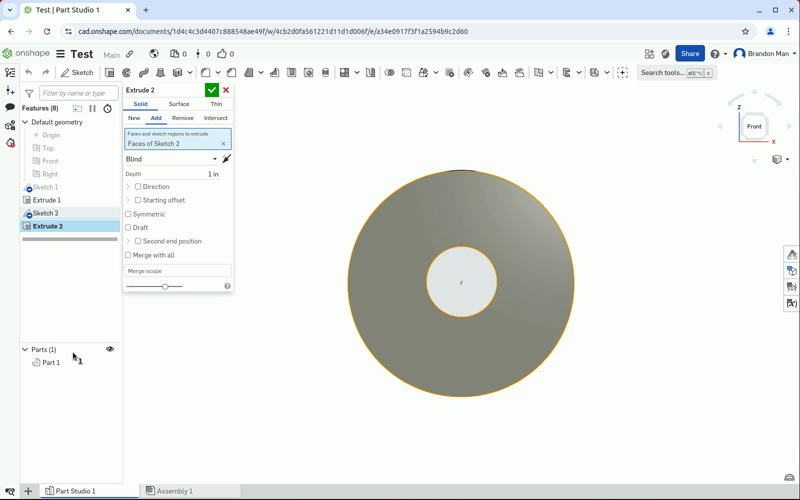
mouse_move(143, 106)
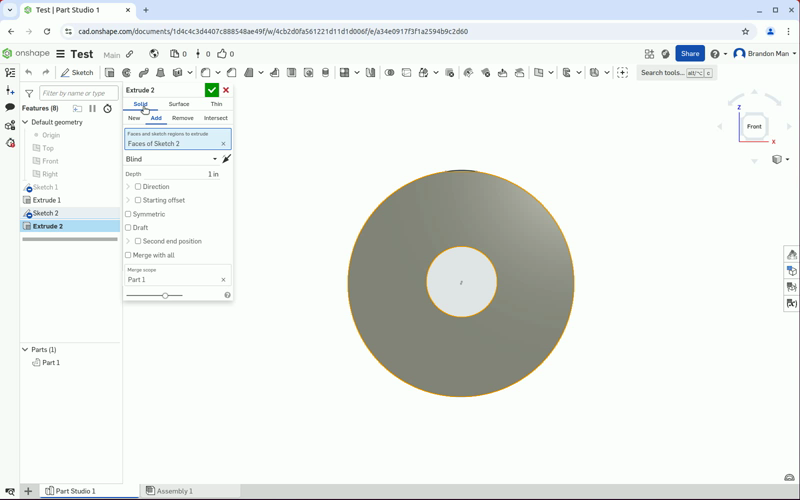
click(143, 106)
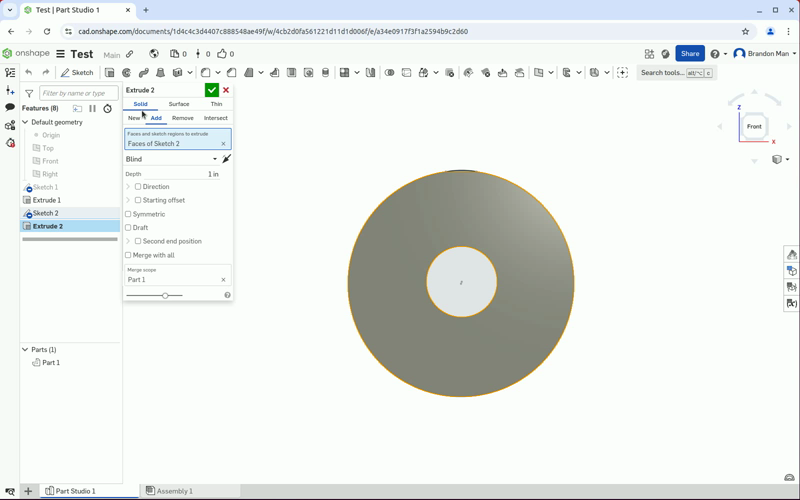
mouse_move(137, 120)
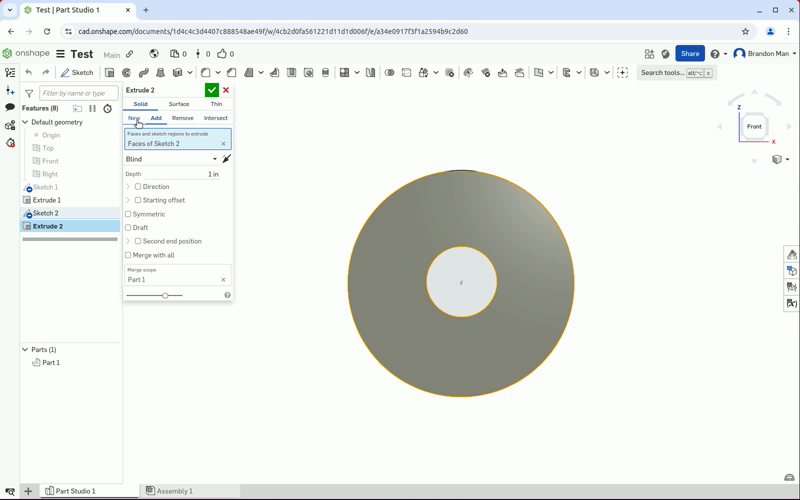
click(137, 120)
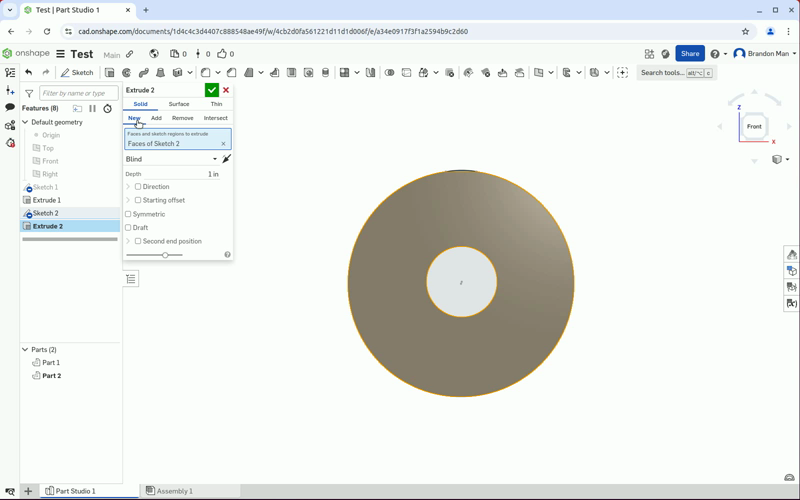
key(tab, 4)
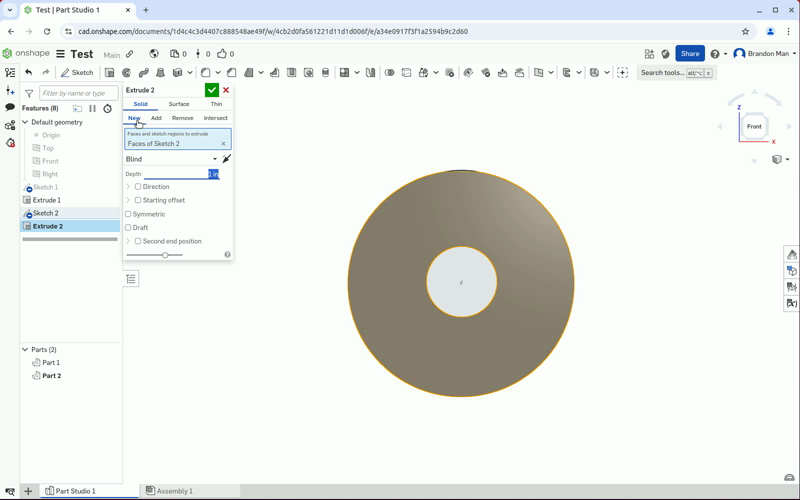
text(17.813)
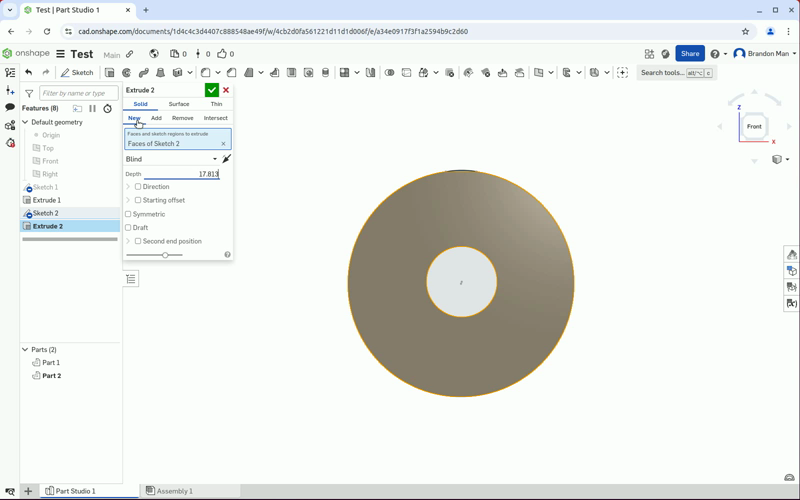
key(enter)
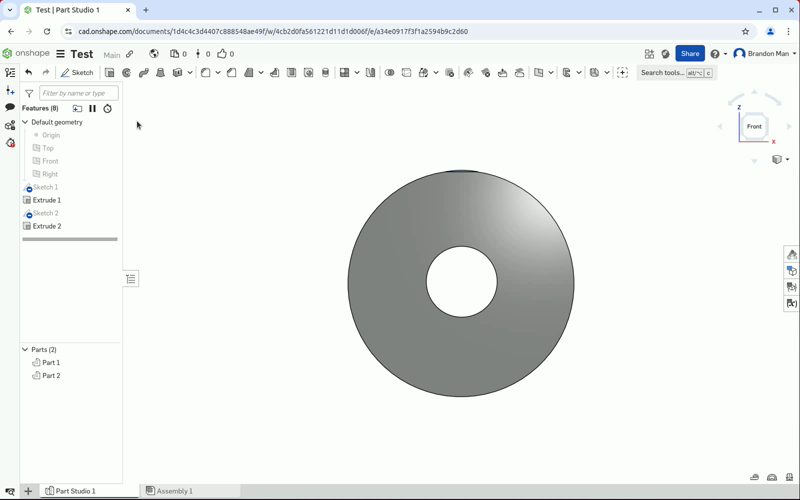
key(shift+h)
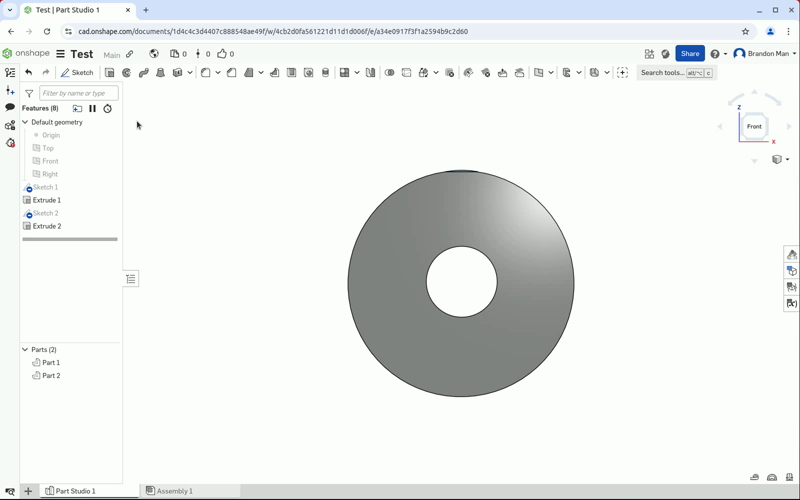
key(shift+h)
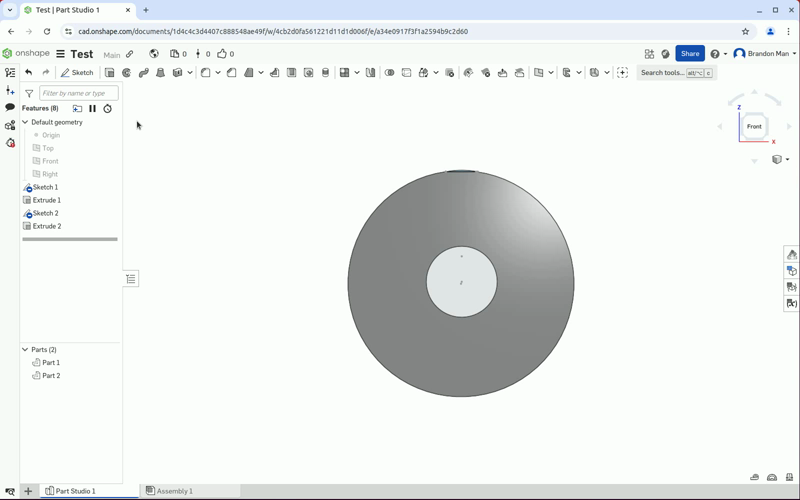
key(shift+7)
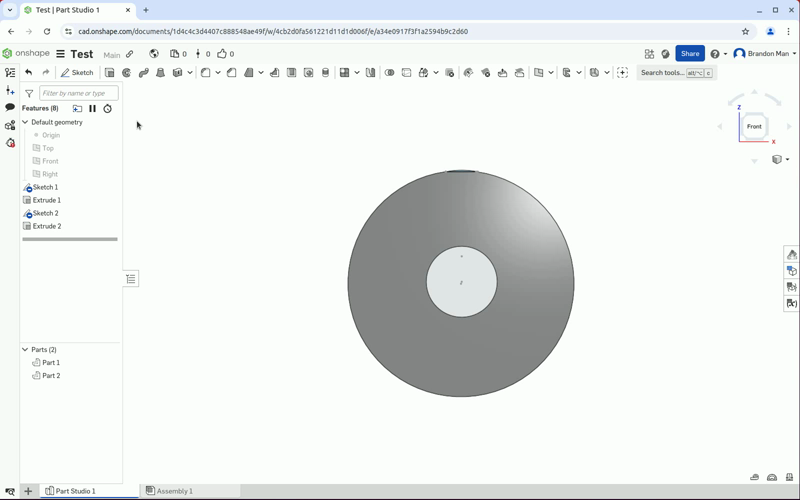
key(left, 2)
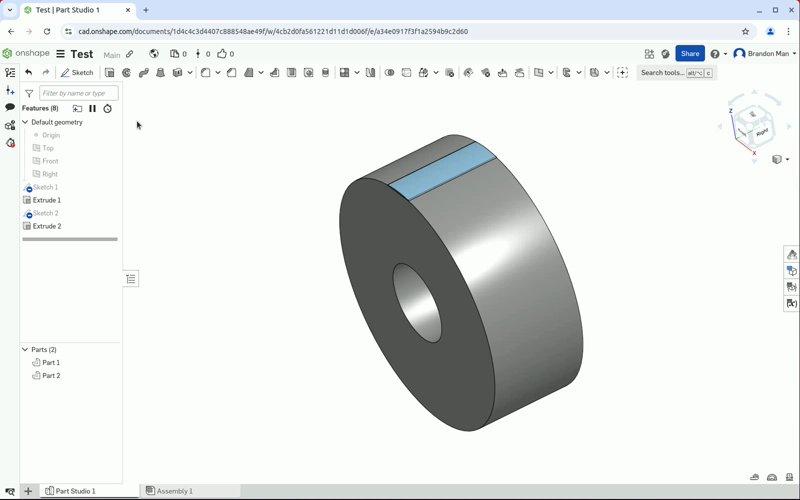
key(down, 2)
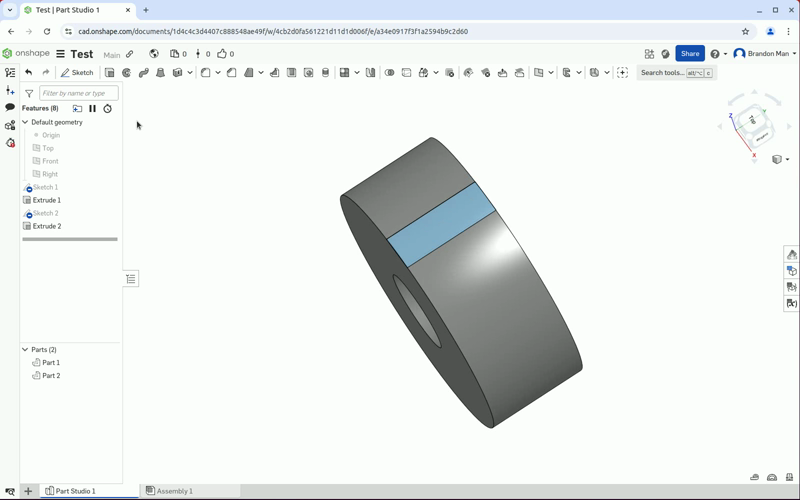
key(up, 2)
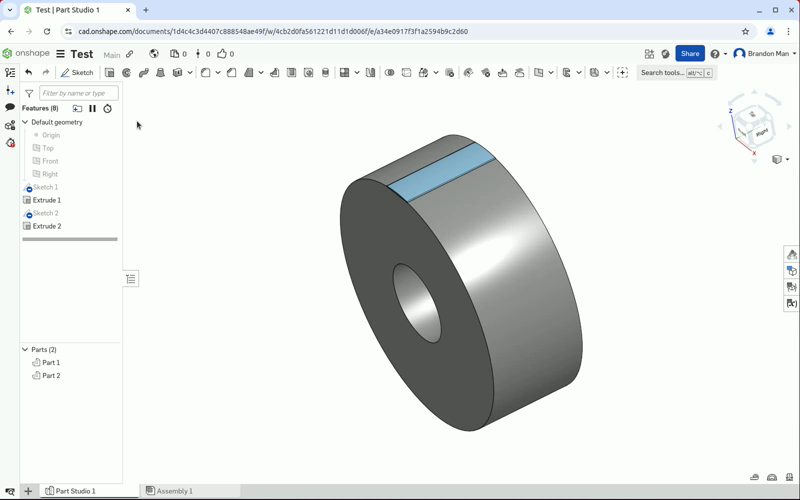
key(right, 2)
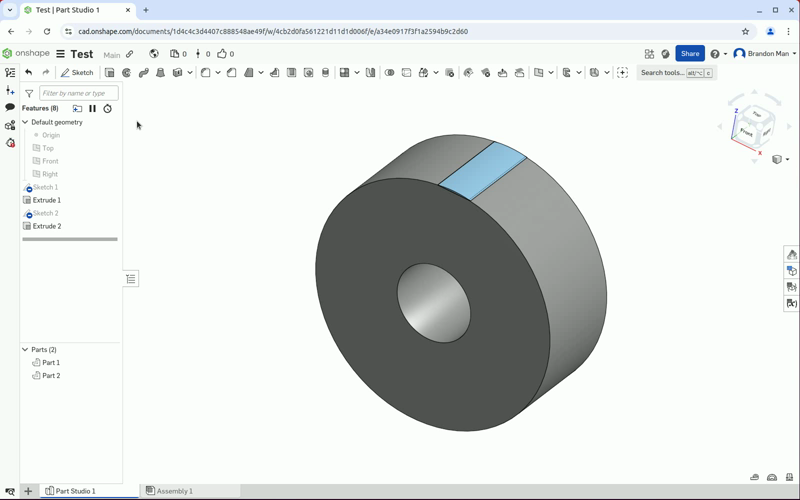
mouse_move(73, 189)
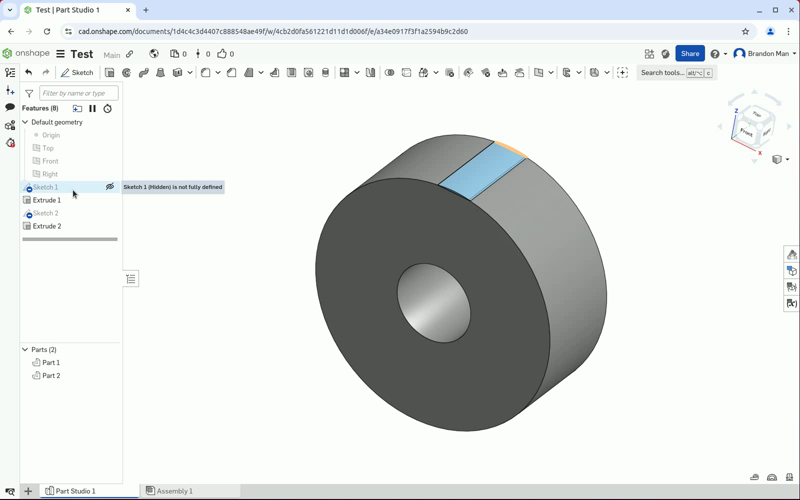
click(73, 189)